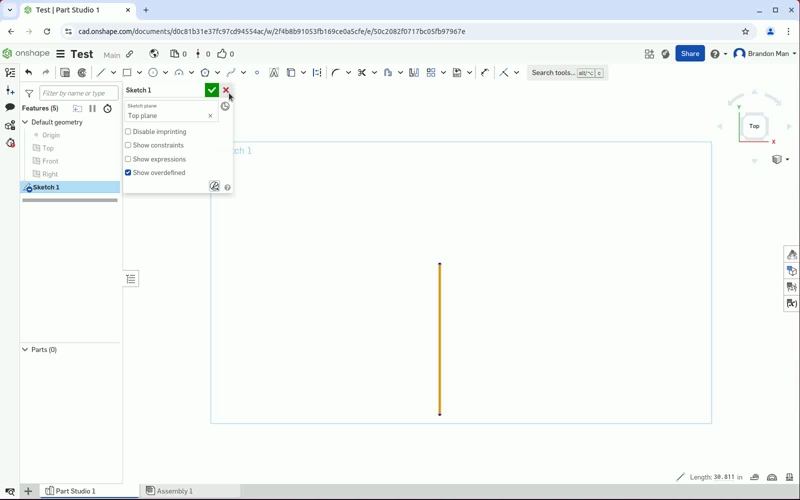
key(shift+h)
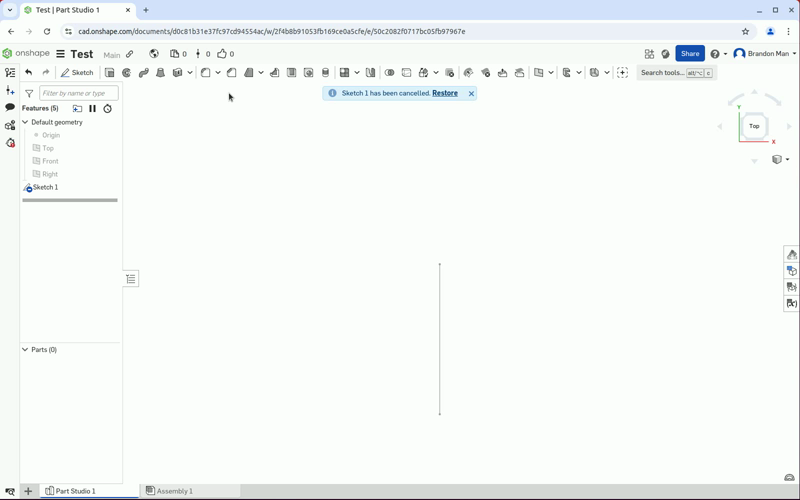
mouse_move(73, 352)
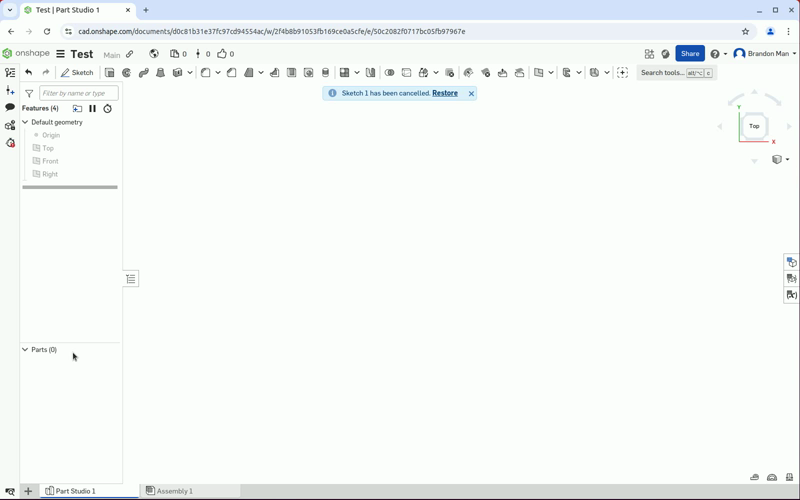
key(y)
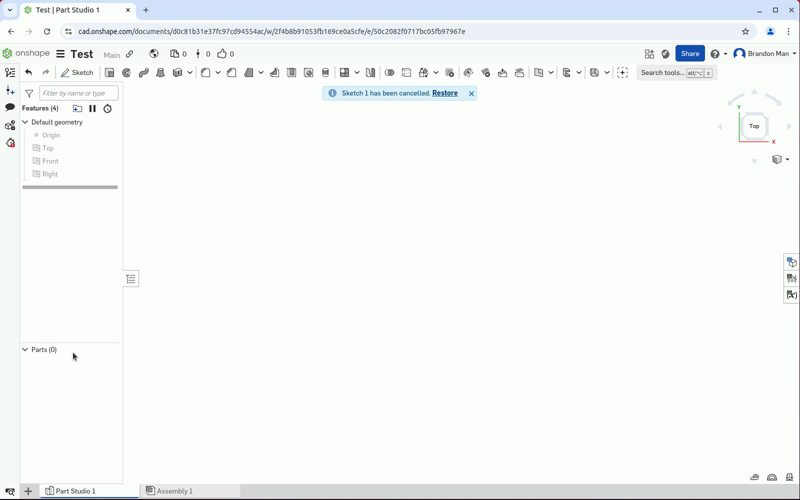
key(shift+p)
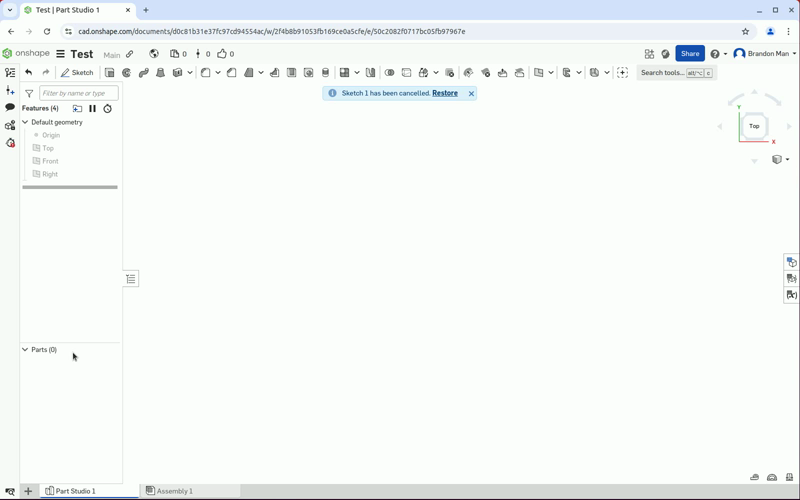
key(space)
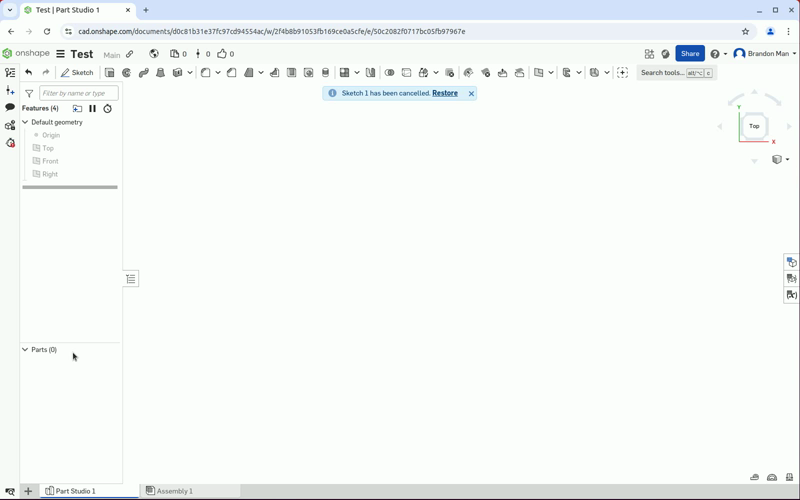
key_down(shift)
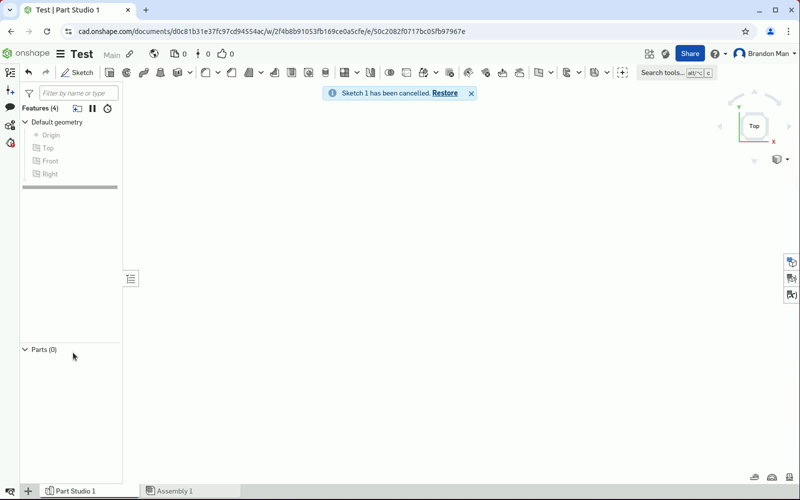
key(up)
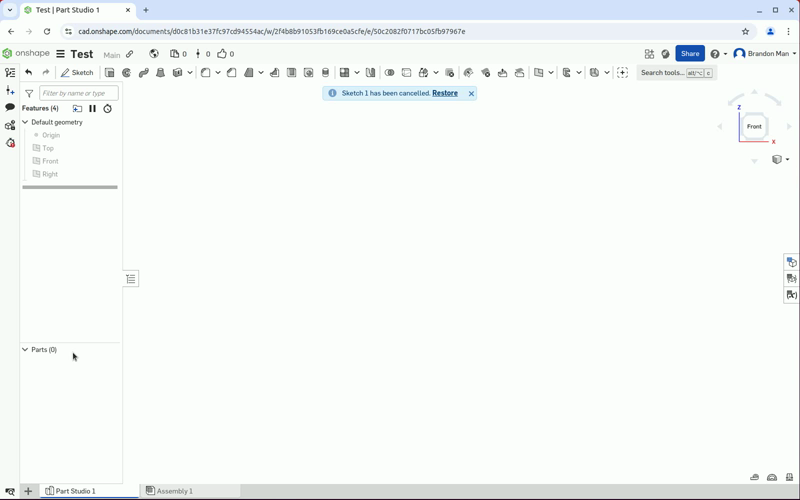
key_up(shift)
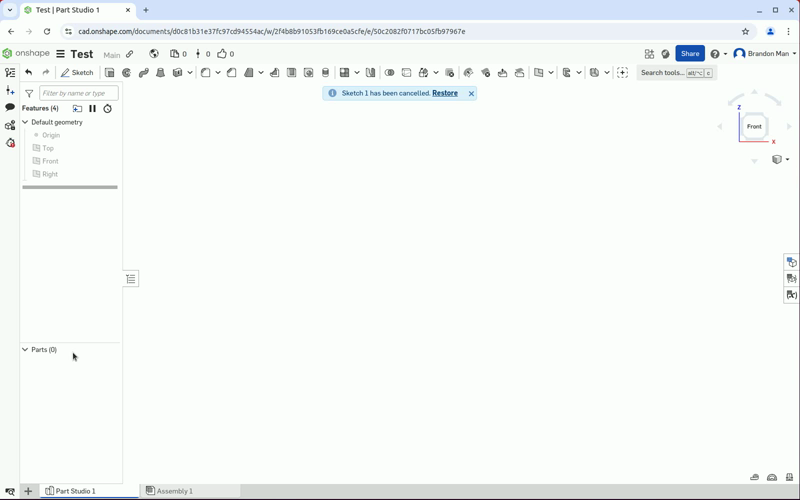
mouse_move(73, 352)
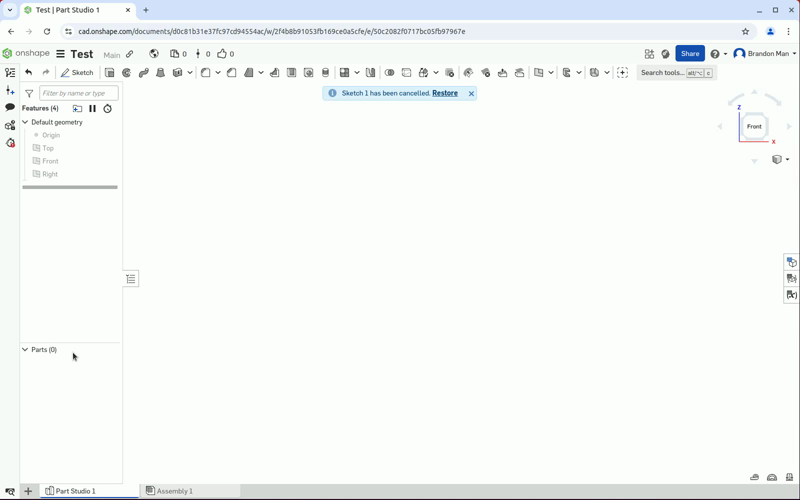
key(shift+y)
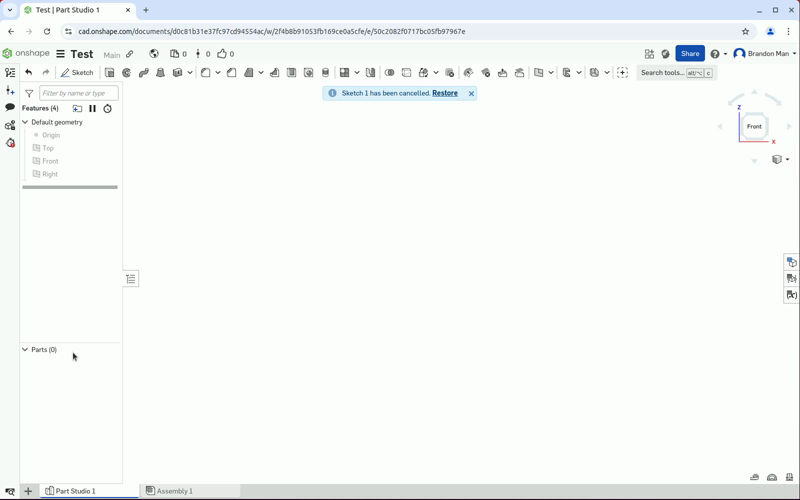
key(shift+s)
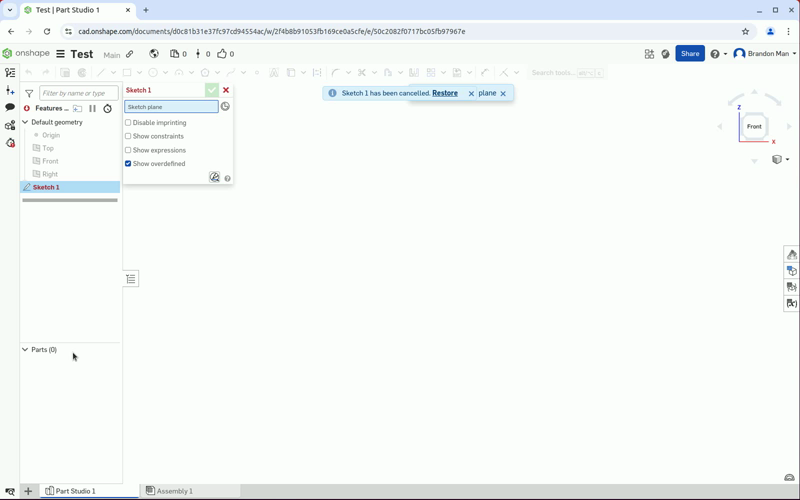
mouse_move(73, 163)
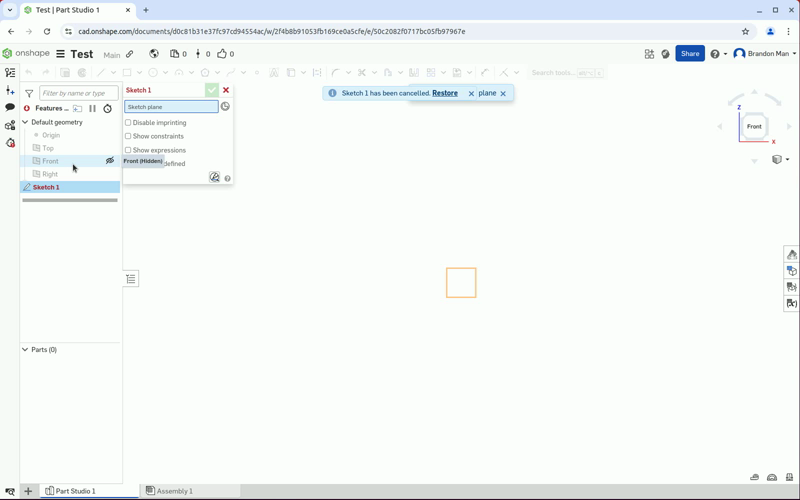
click(73, 163)
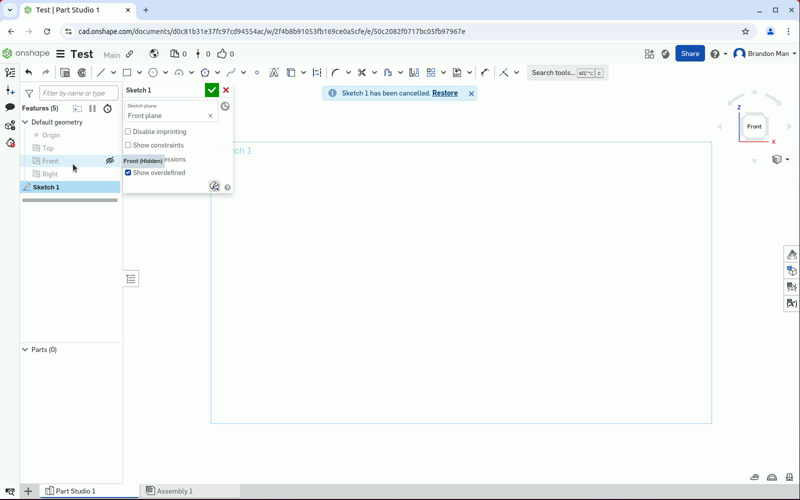
mouse_move(73, 352)
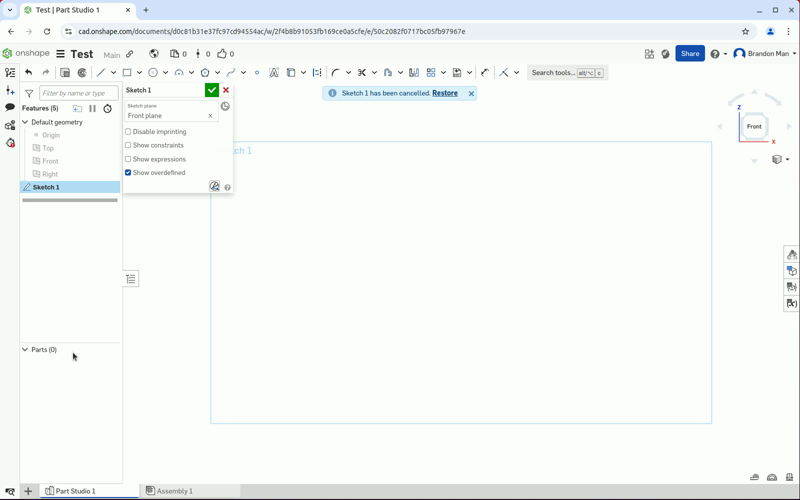
key(y)
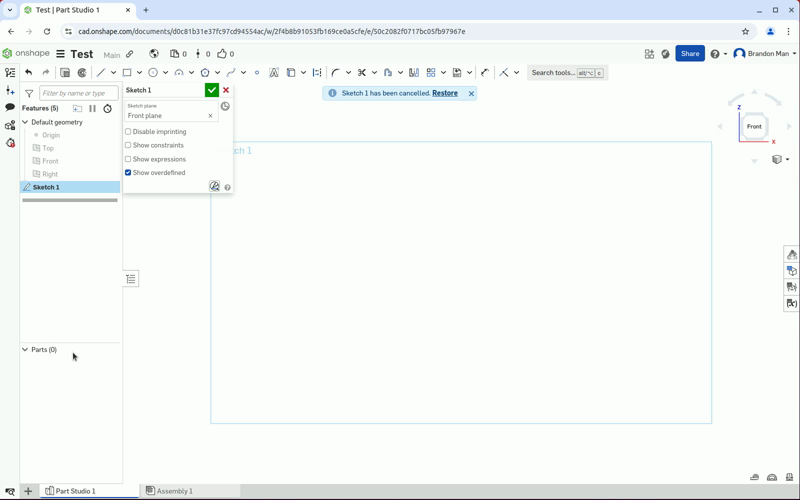
key(l)
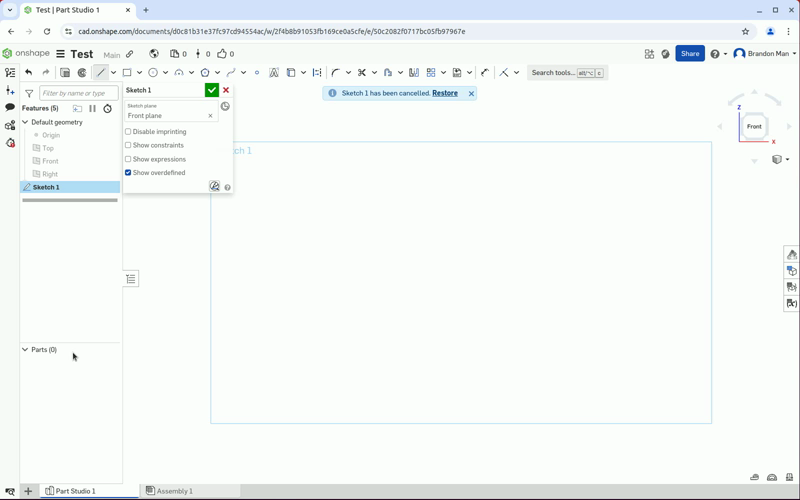
key_down(shift)
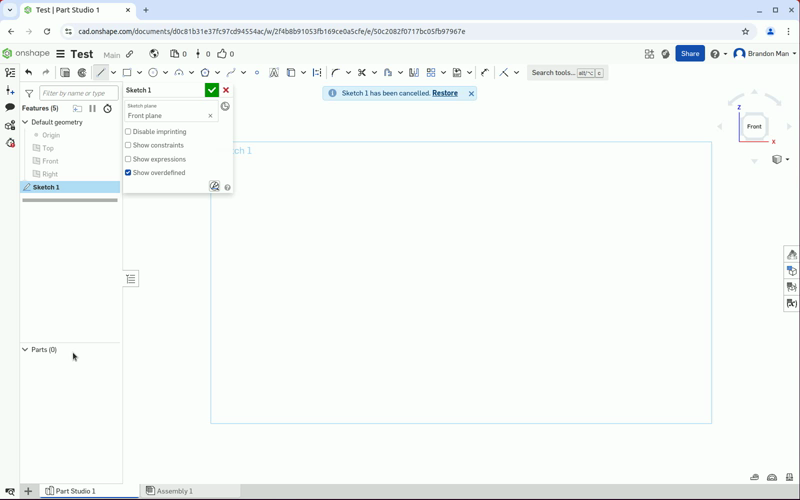
mouse_move(403, 278)
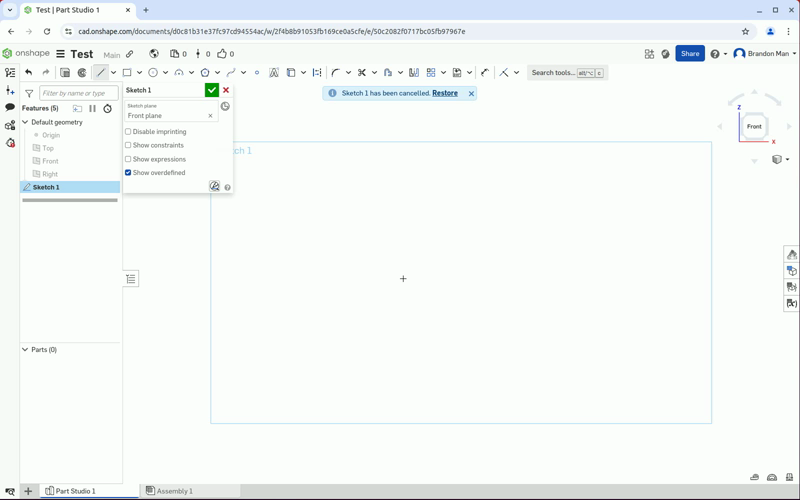
click(403, 278)
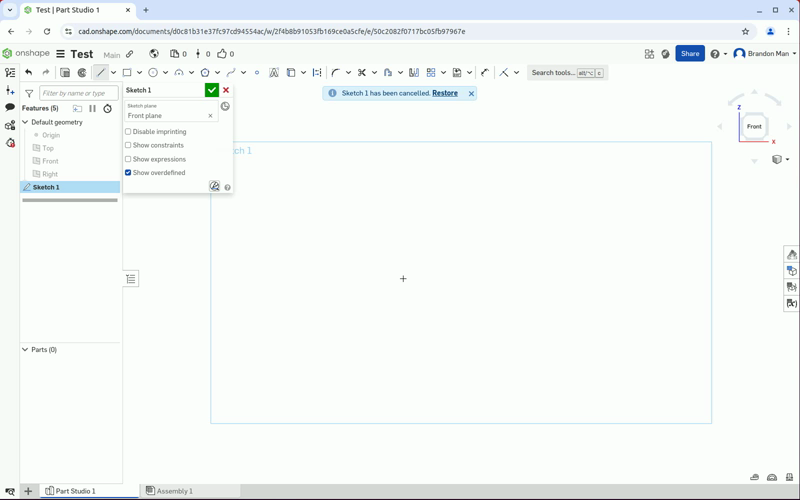
key_up(shift)
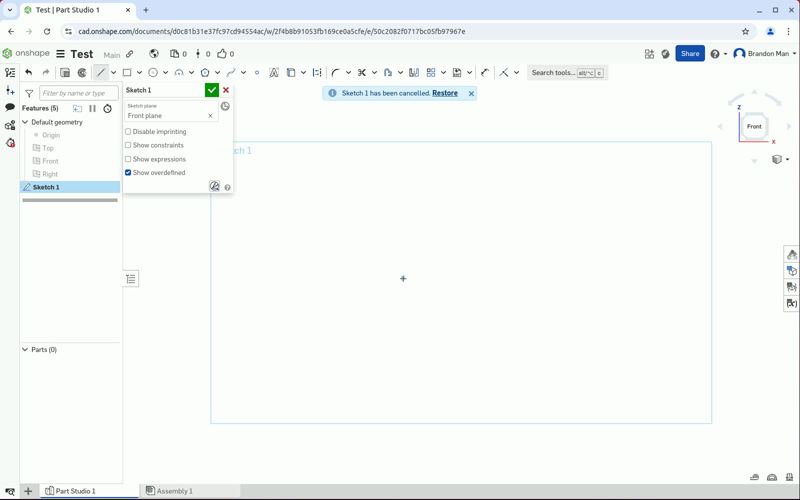
key_down(shift)
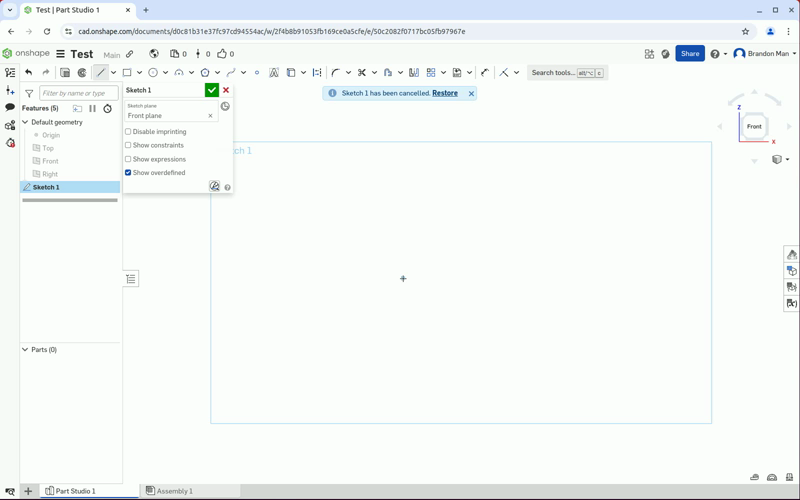
mouse_move(572, 278)
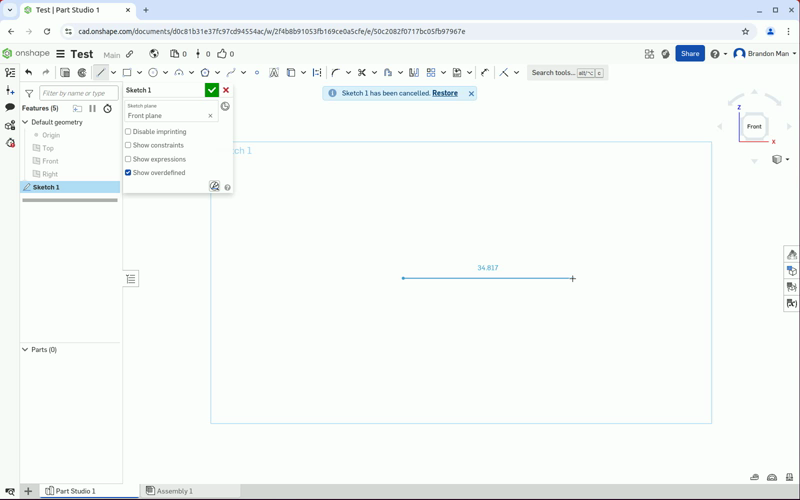
click(572, 278)
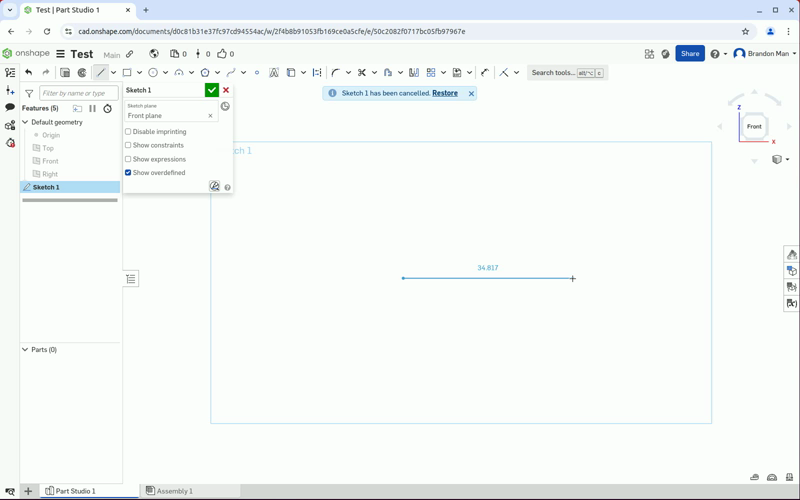
key_up(shift)
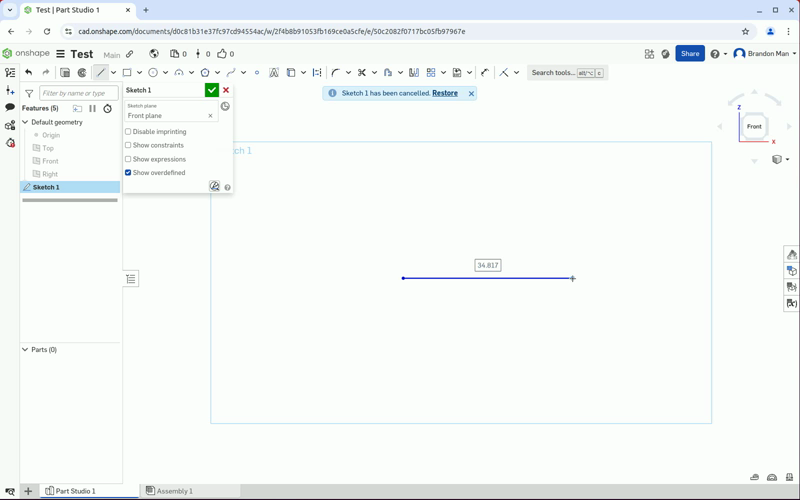
key_down(shift)
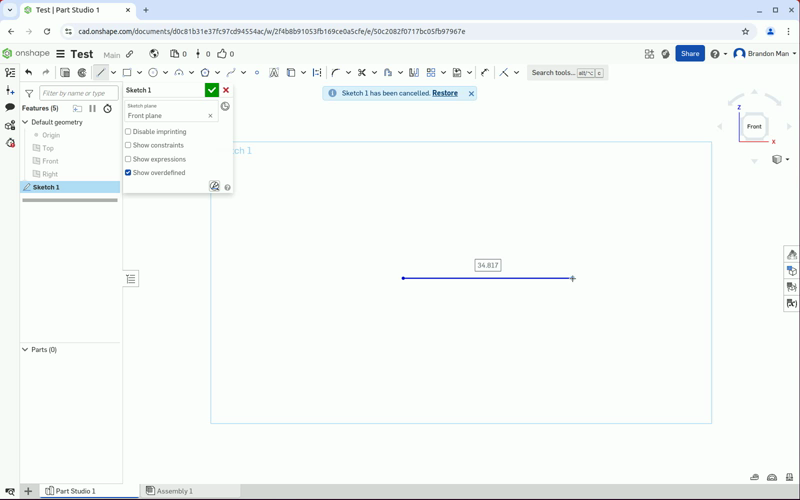
mouse_move(589, 278)
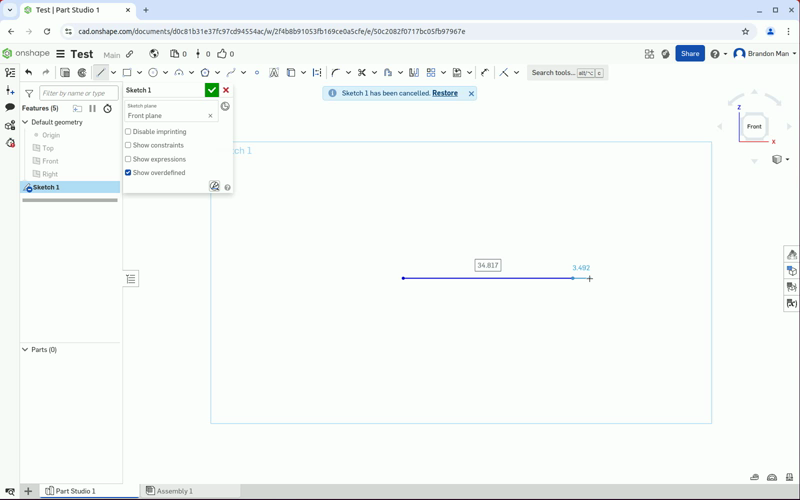
mouse_move(572, 269)
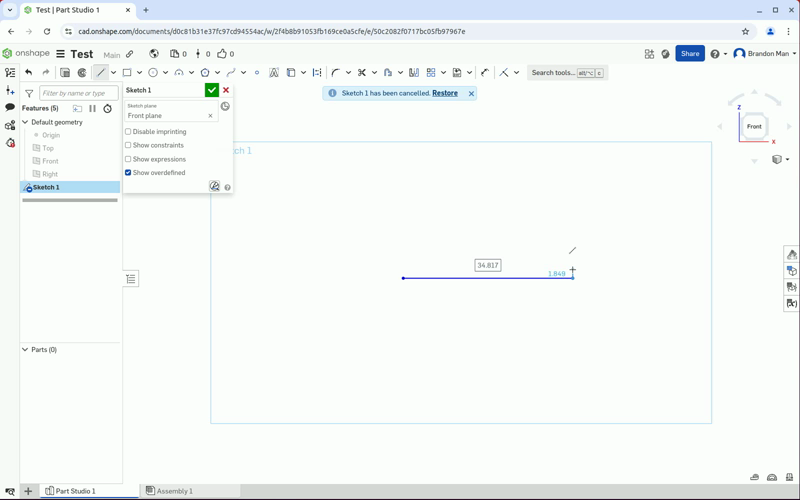
click(572, 269)
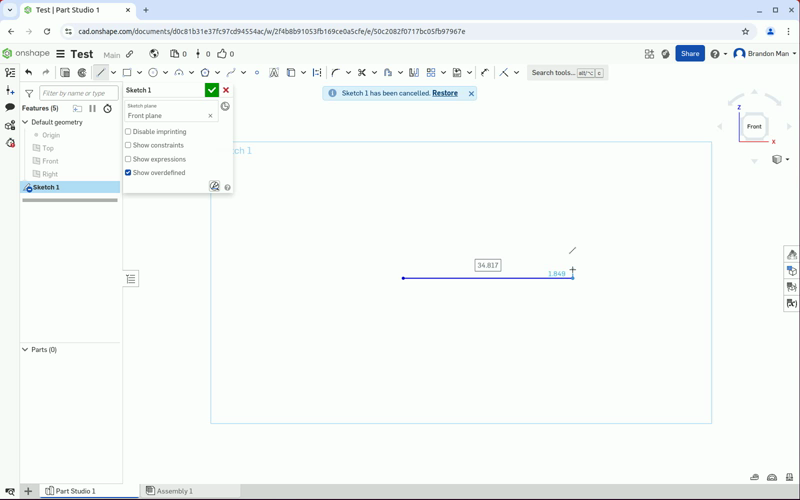
key_up(shift)
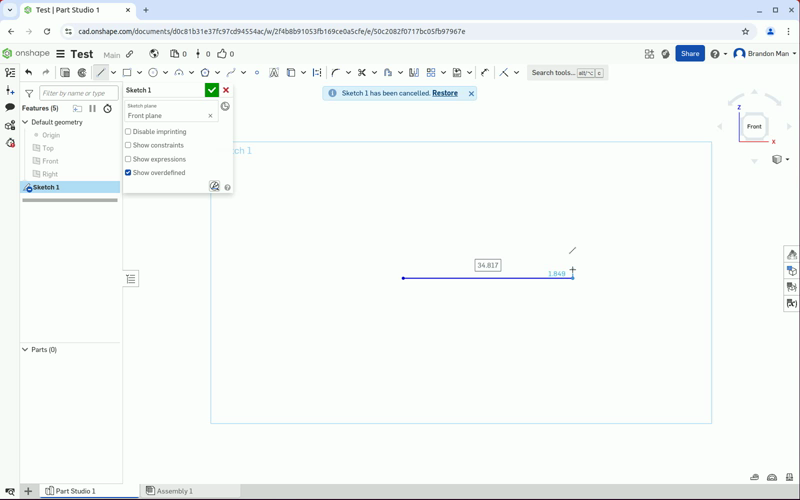
key_down(shift)
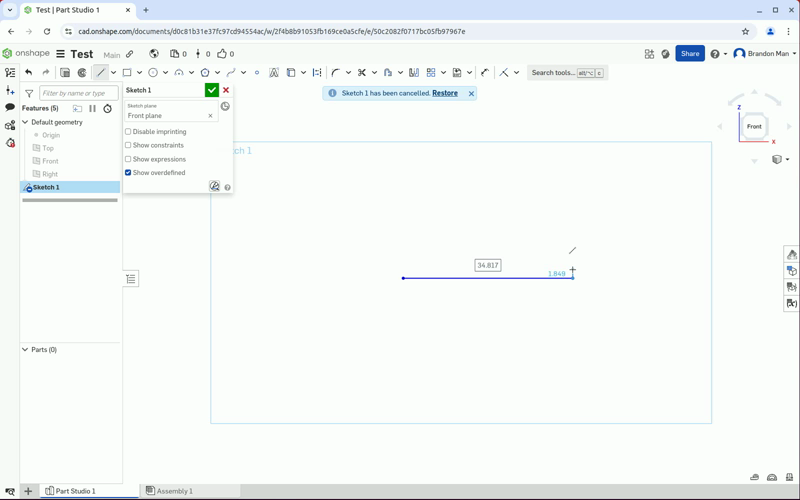
mouse_move(403, 237)
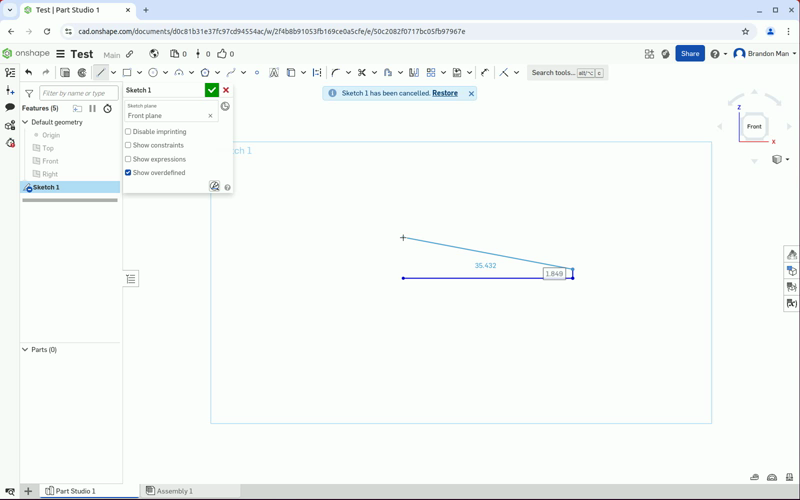
click(403, 237)
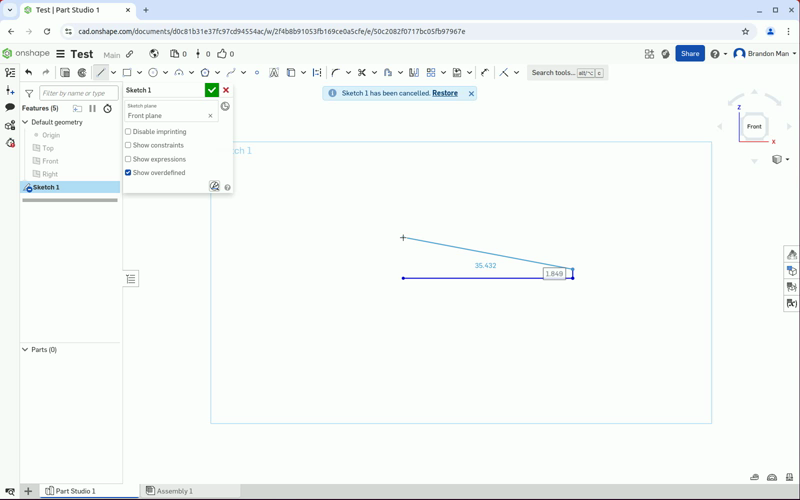
key_up(shift)
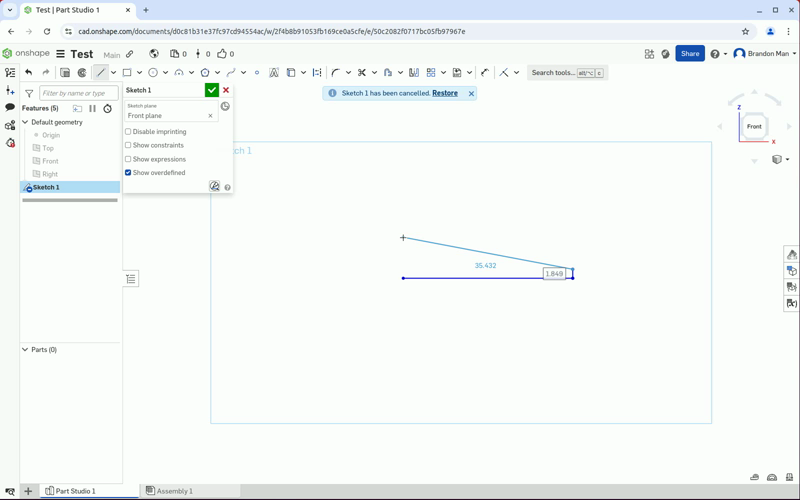
mouse_move(433, 237)
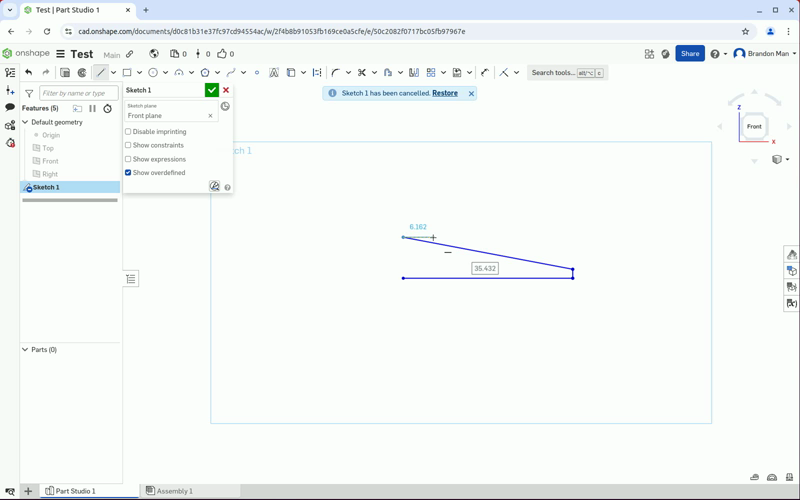
key_down(shift)
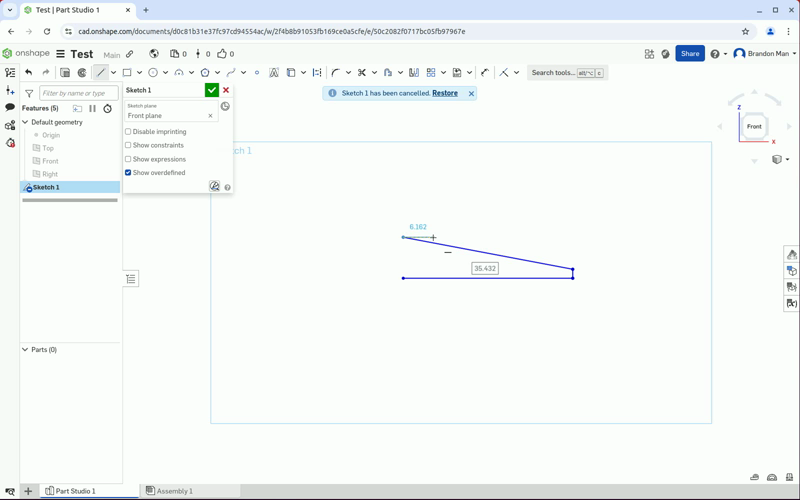
mouse_move(403, 278)
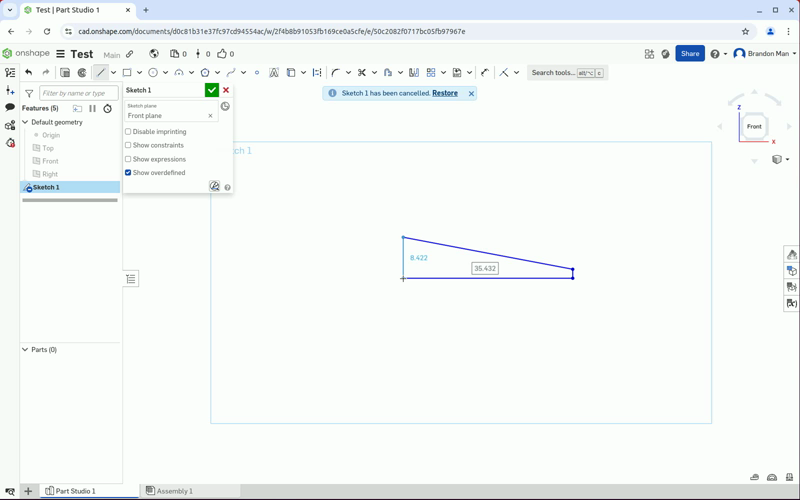
key_up(shift)
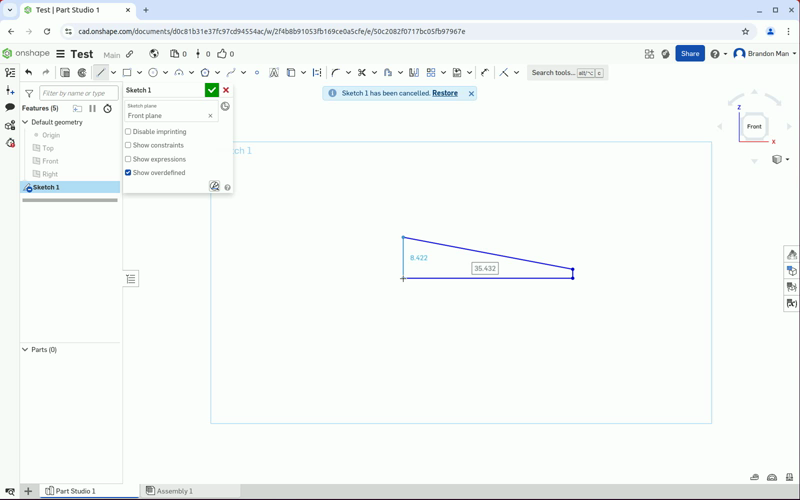
click(403, 278)
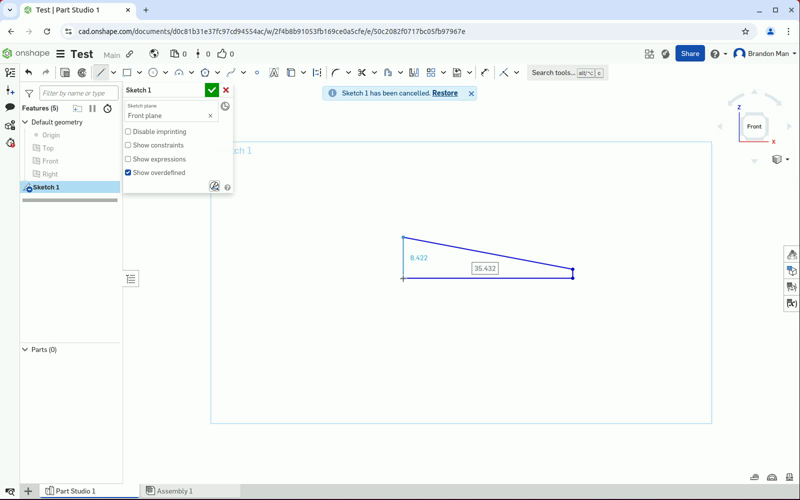
key(esc)
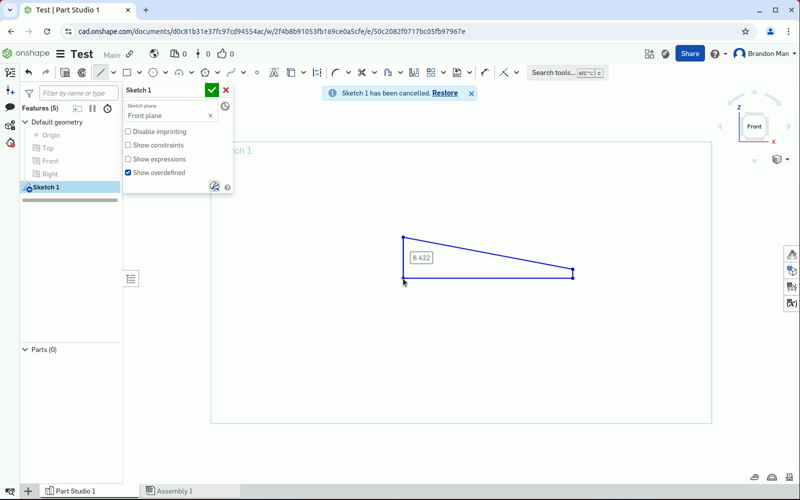
mouse_move(427, 273)
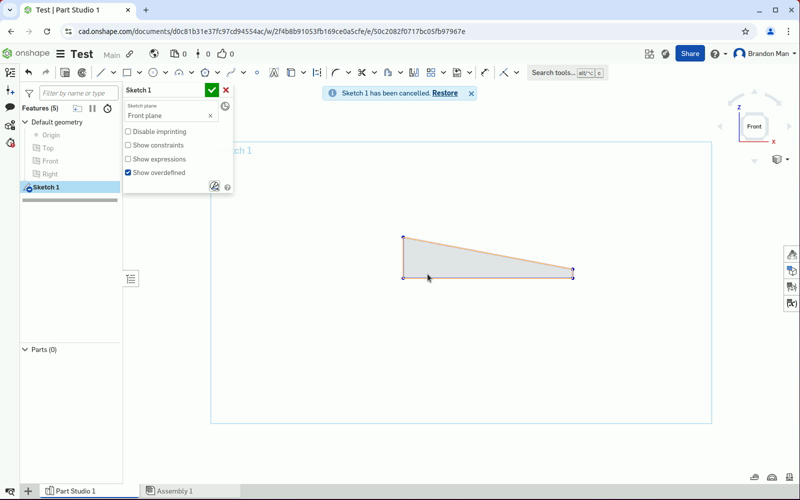
click(427, 273)
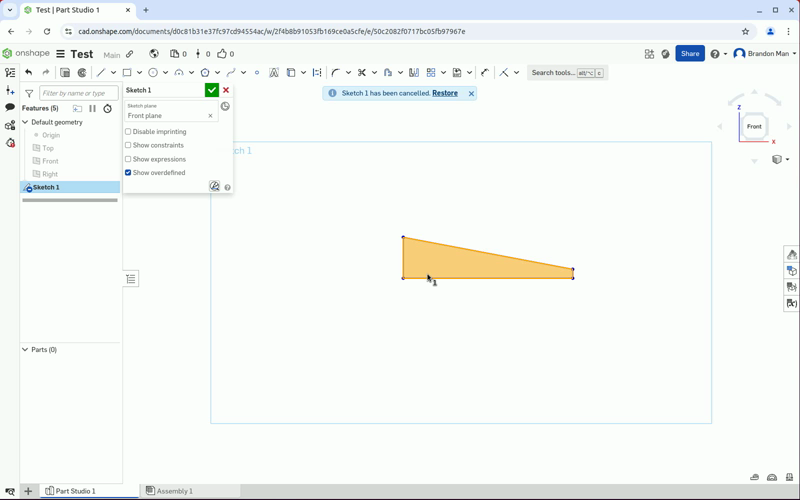
mouse_move(73, 352)
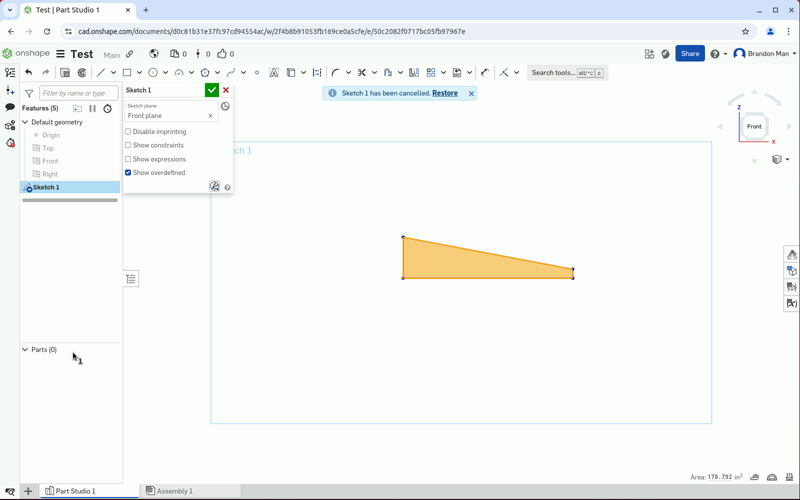
key(shift+y)
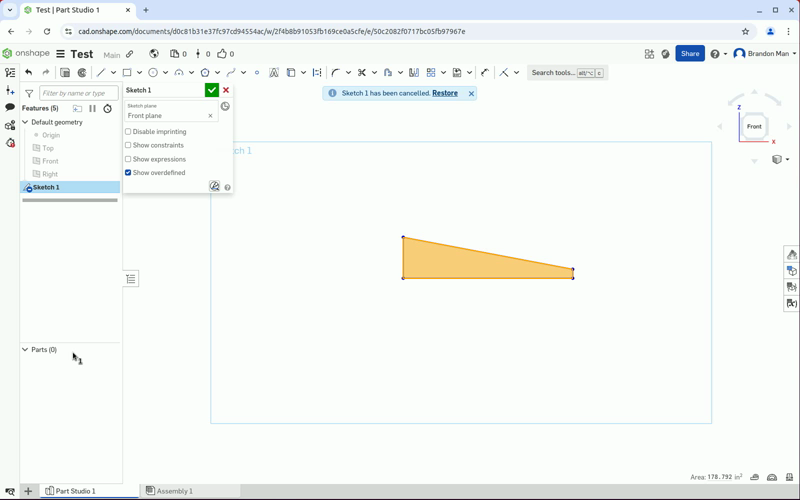
key(shift+e)
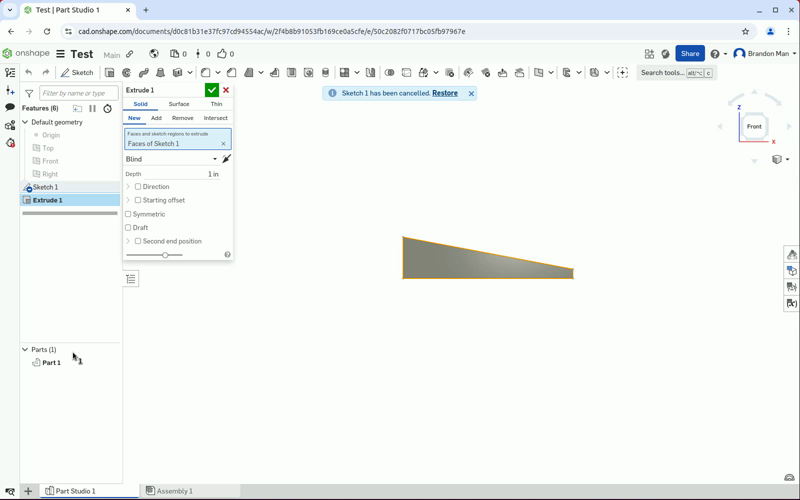
mouse_move(143, 106)
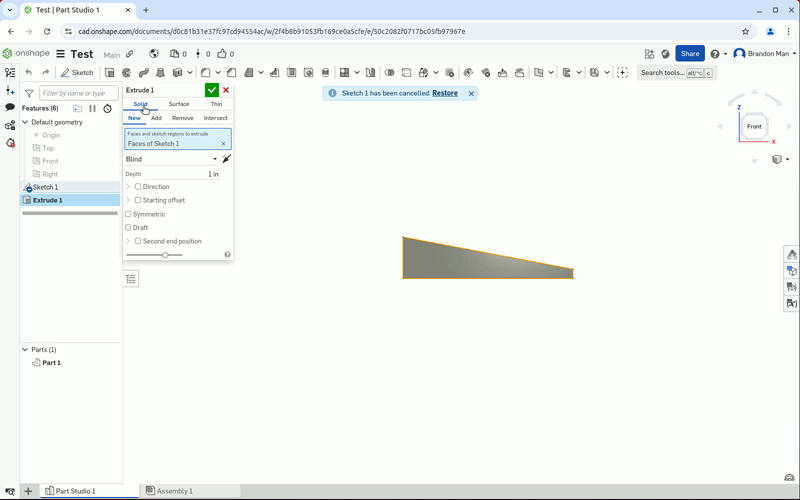
click(143, 106)
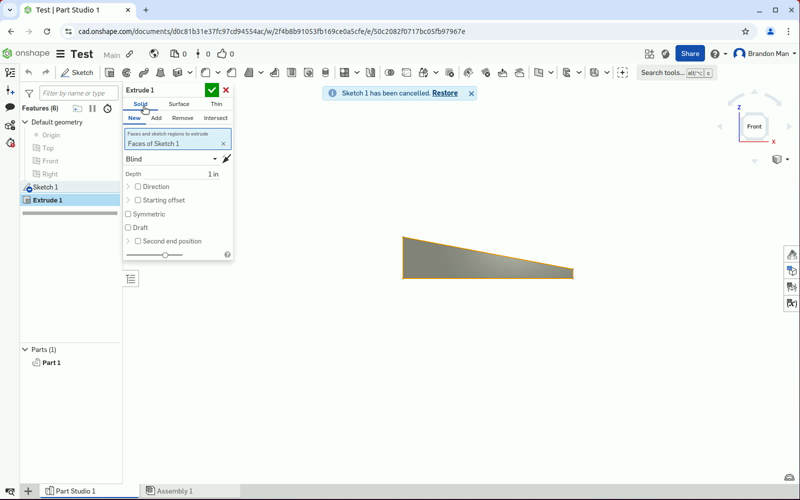
mouse_move(137, 120)
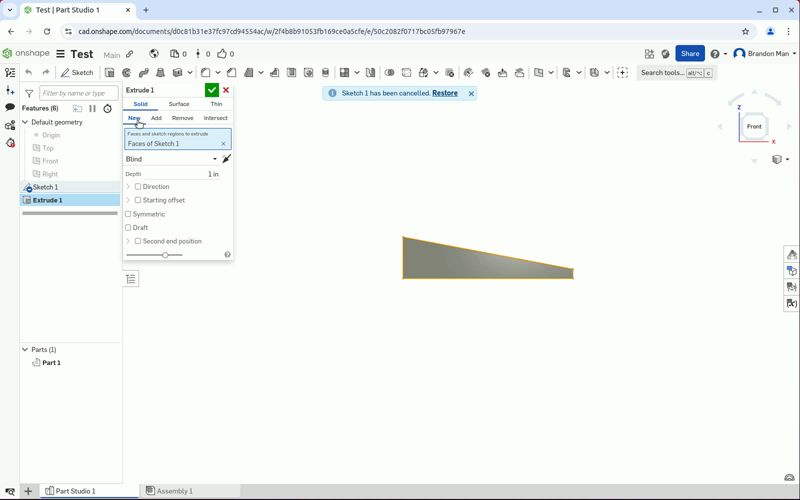
click(137, 120)
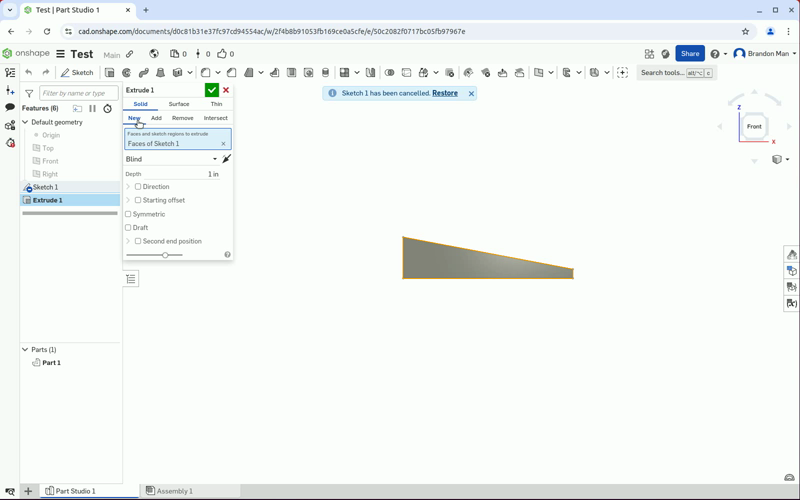
key(tab, 4)
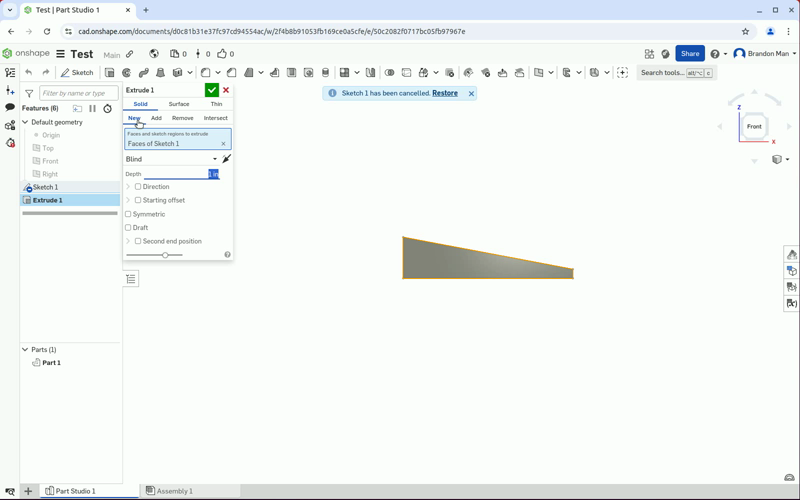
text(5.055)
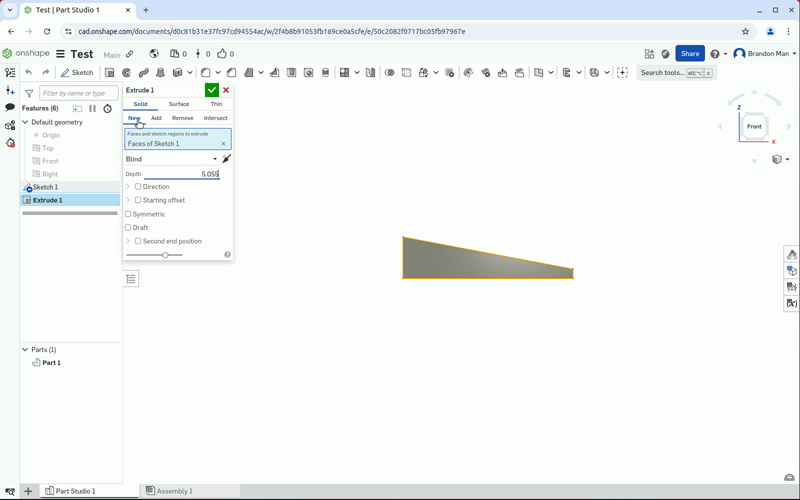
key(enter)
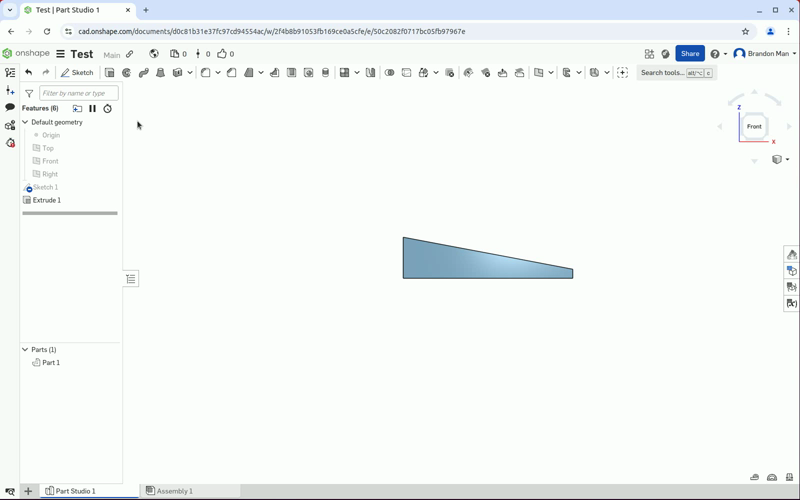
key(shift+h)
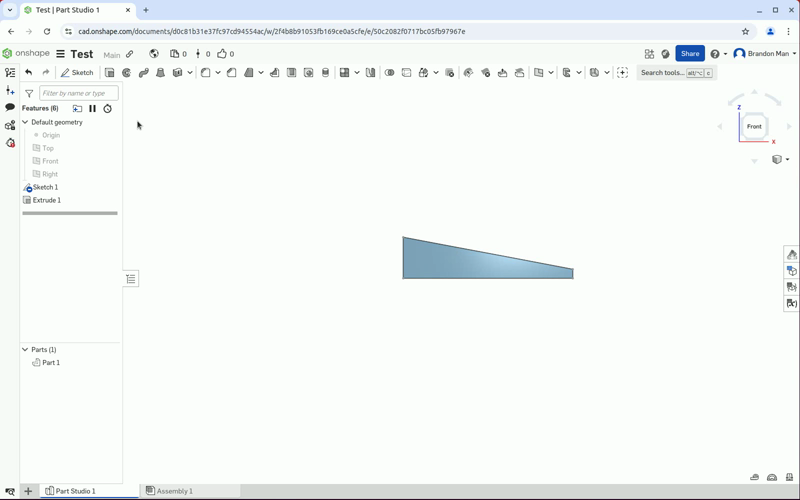
key(shift+h)
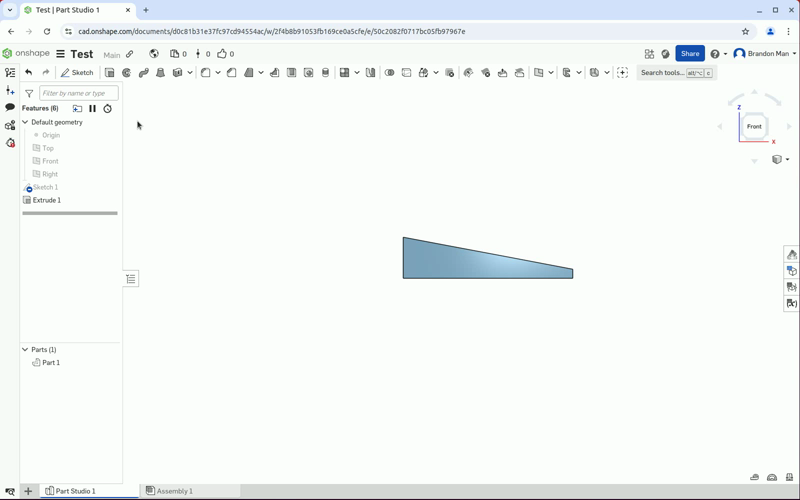
mouse_move(73, 189)
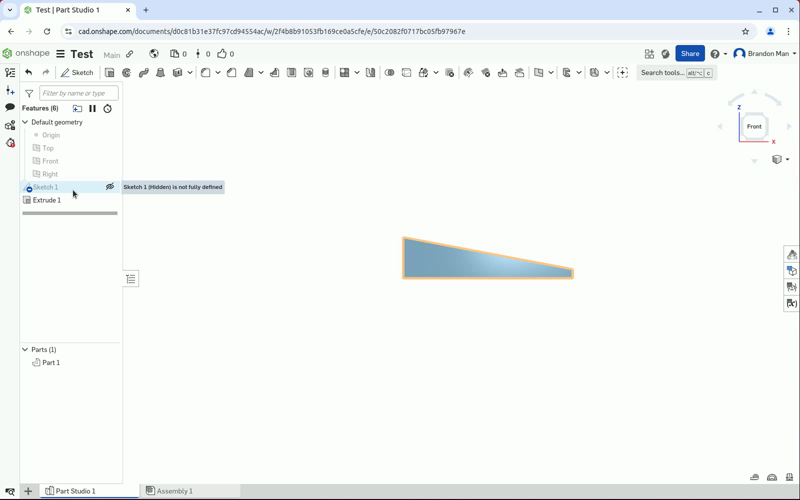
click(73, 189)
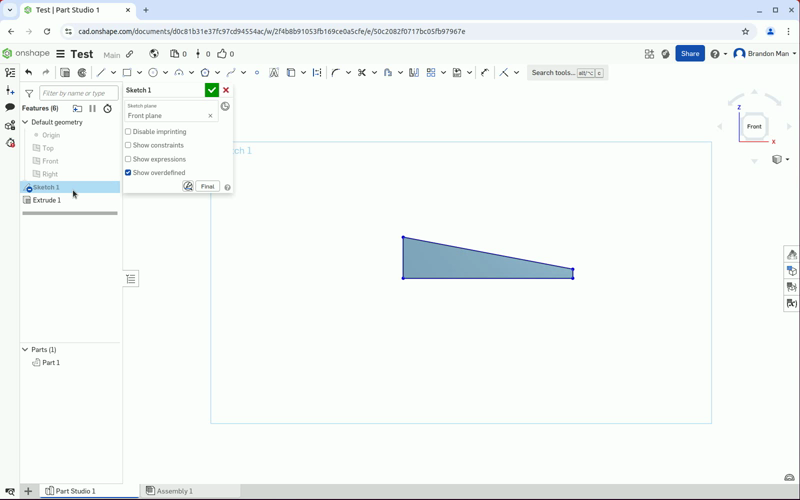
mouse_move(229, 92)
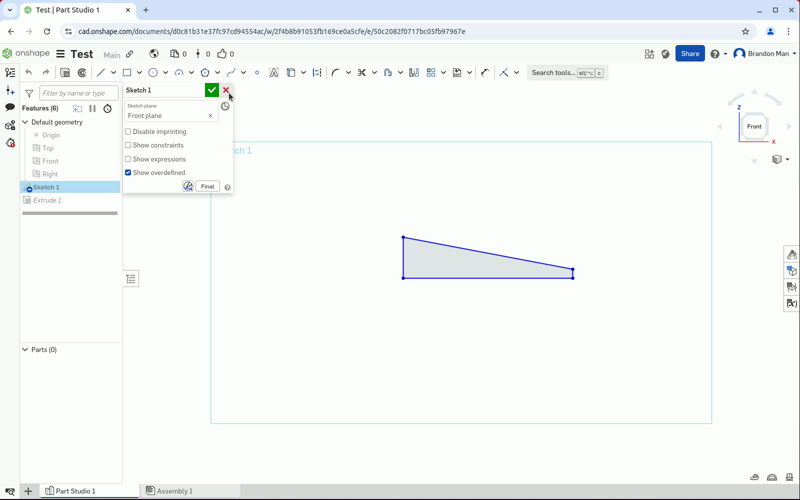
click(229, 92)
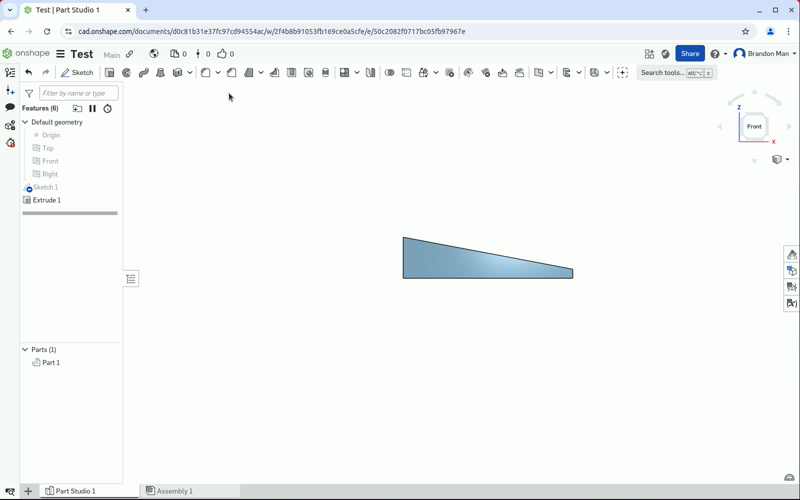
mouse_move(73, 352)
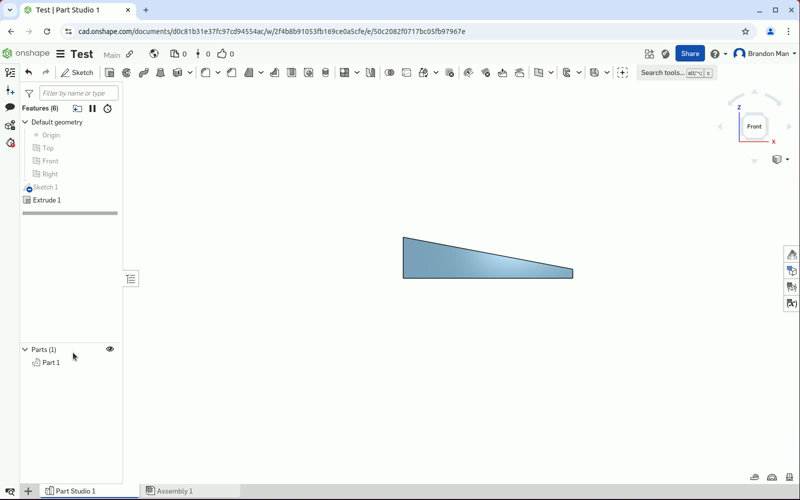
key(y)
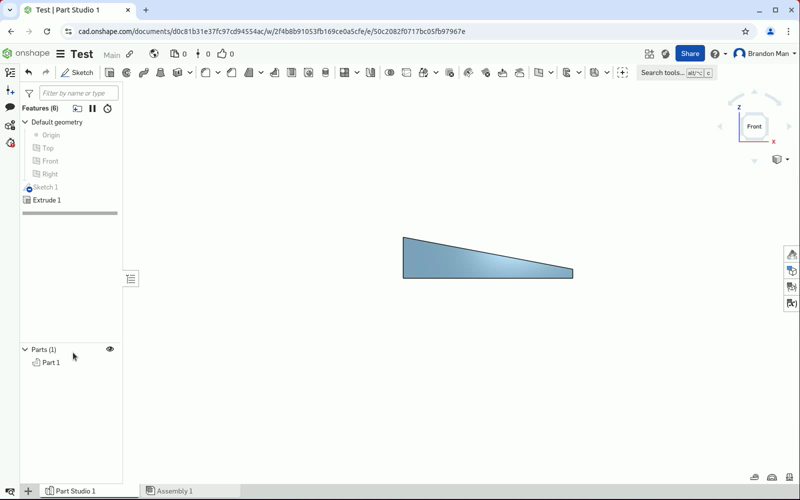
key(shift+p)
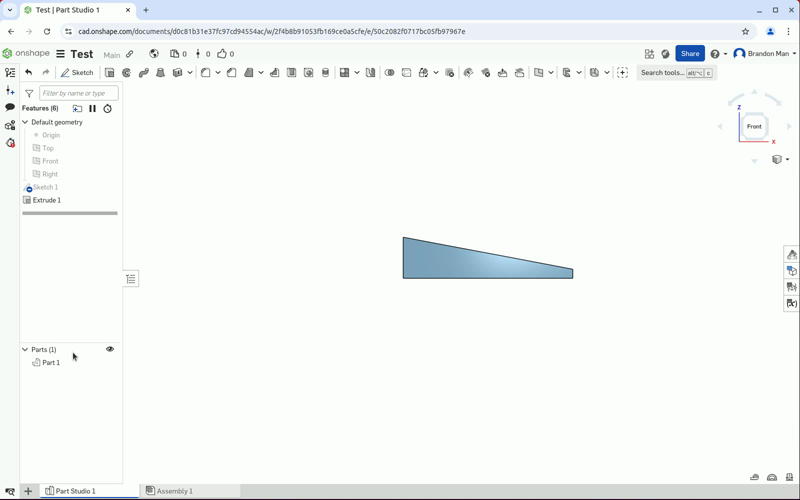
key(space)
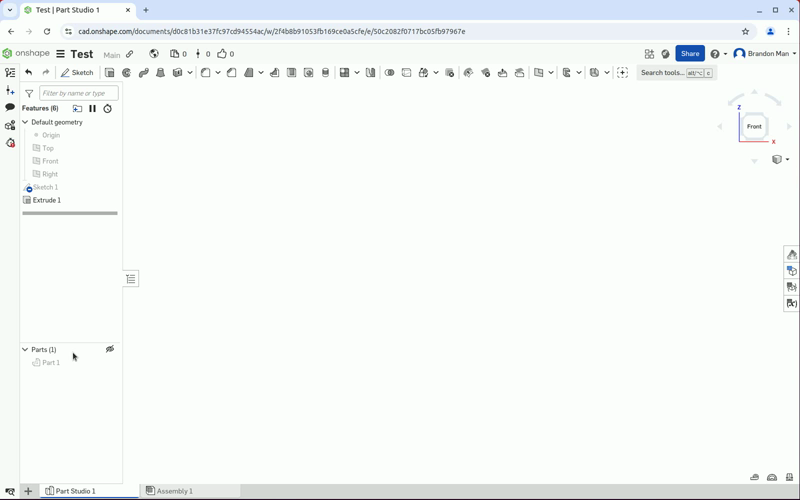
key_down(shift)
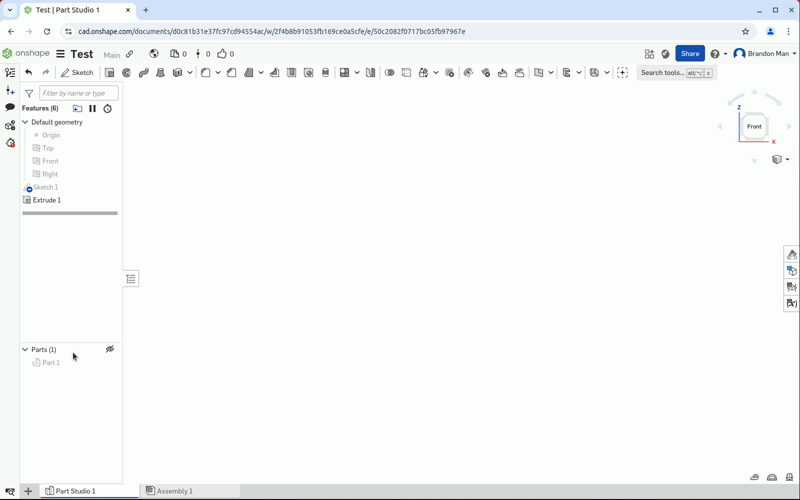
key(left)
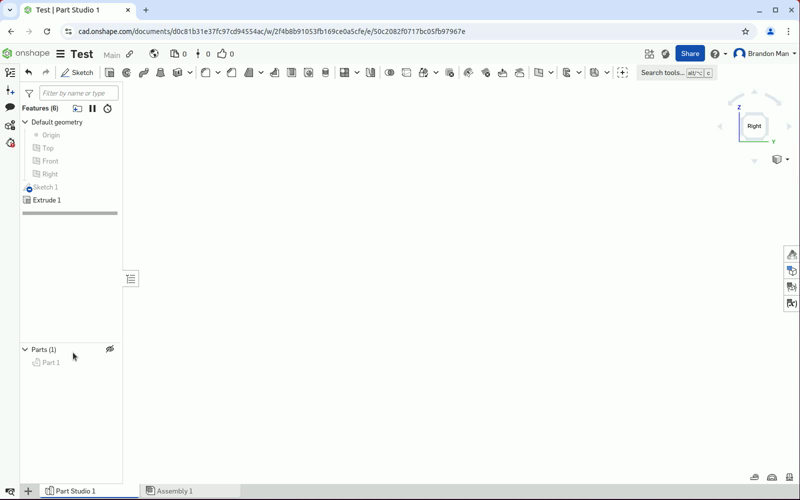
key_up(shift)
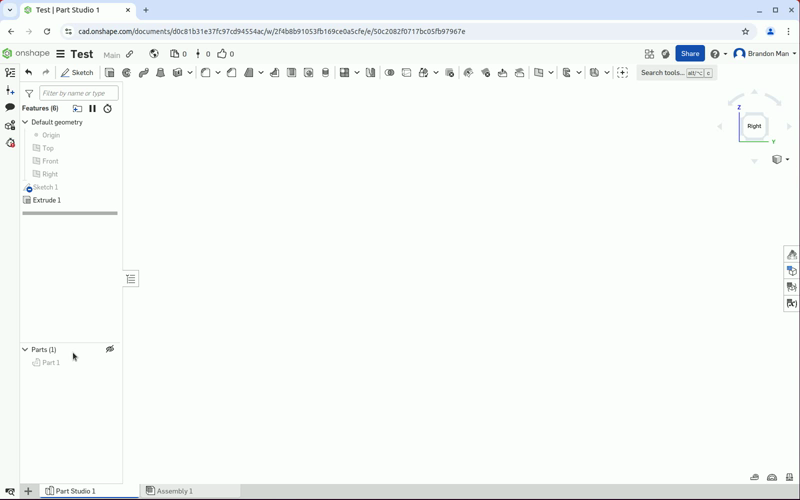
mouse_move(73, 352)
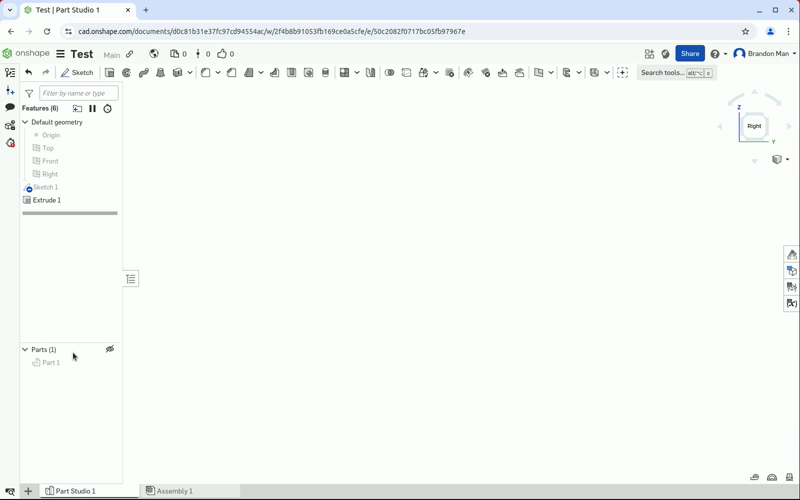
key(shift+y)
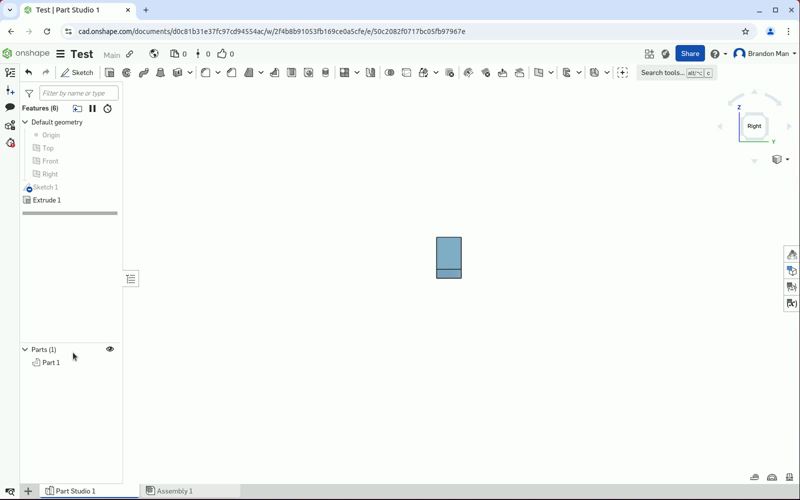
mouse_move(541, 75)
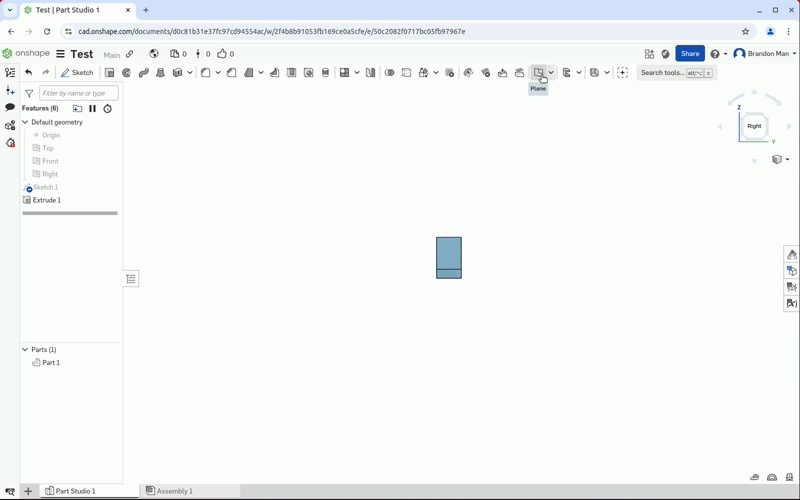
click(541, 75)
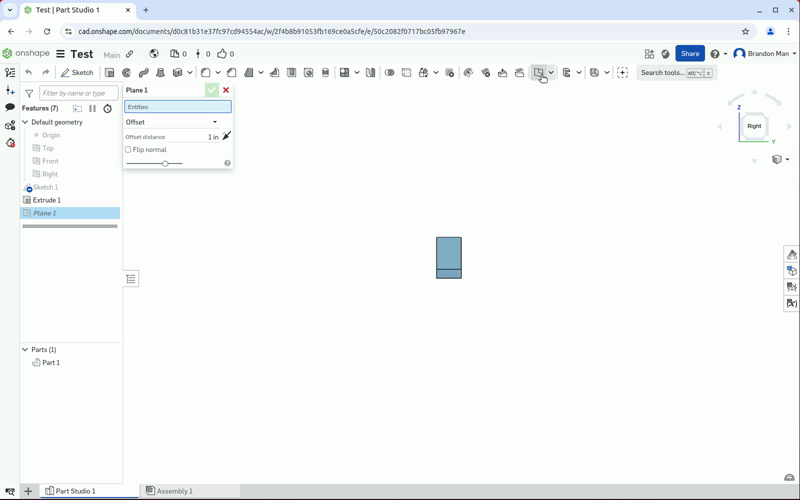
mouse_move(73, 176)
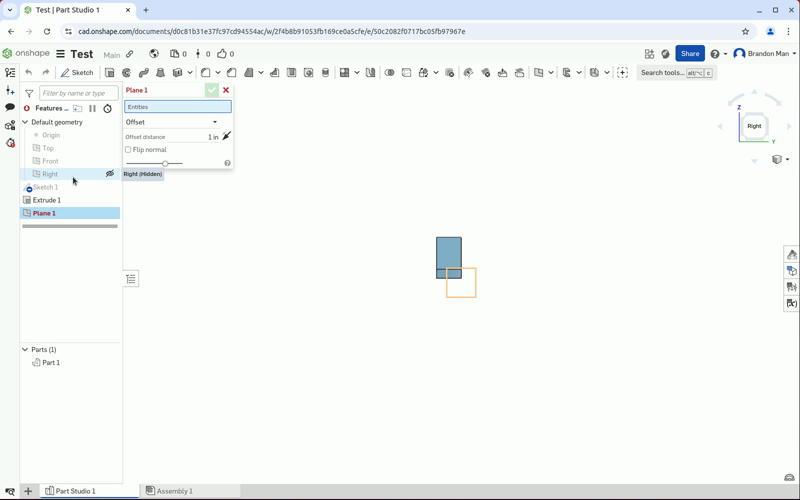
click(73, 176)
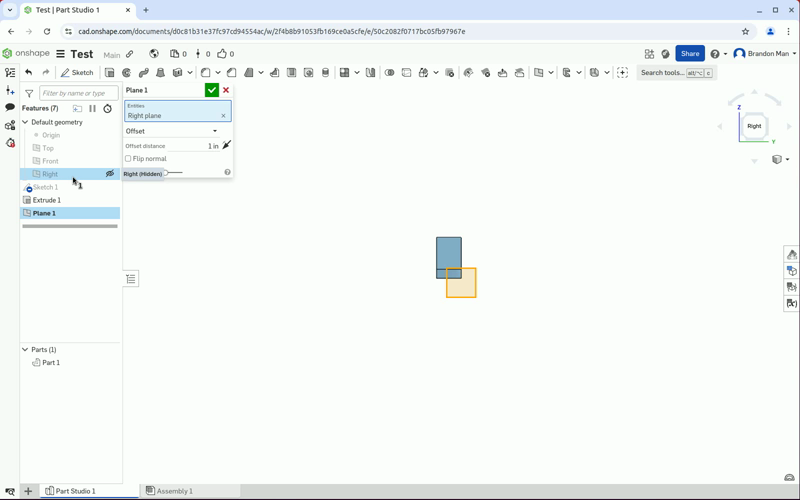
key(tab, 2)
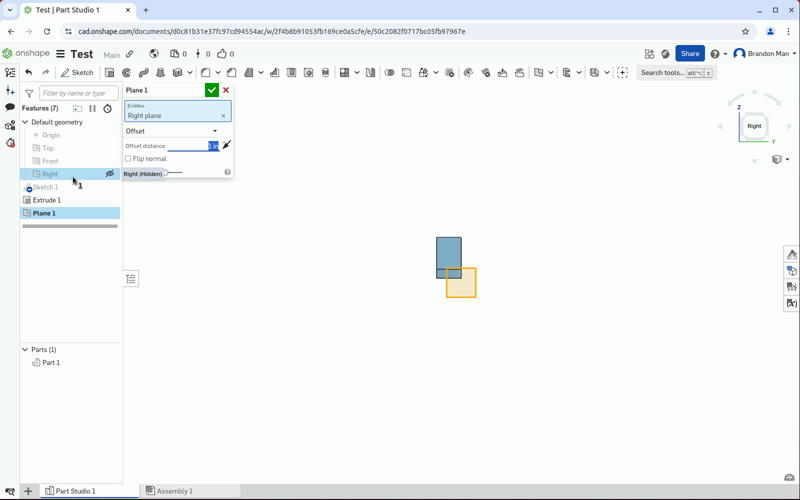
text(11.801)
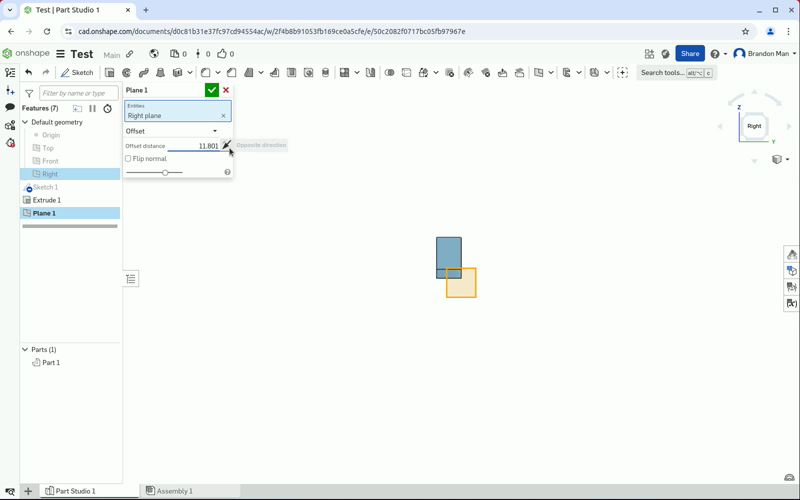
mouse_move(229, 147)
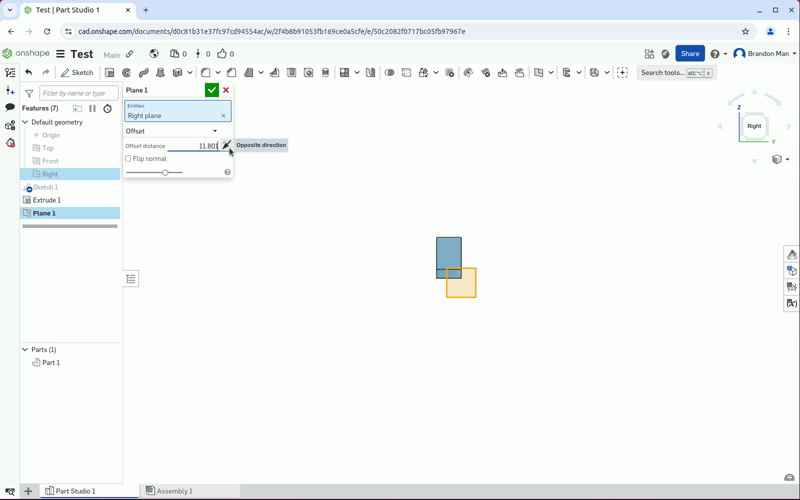
click(229, 147)
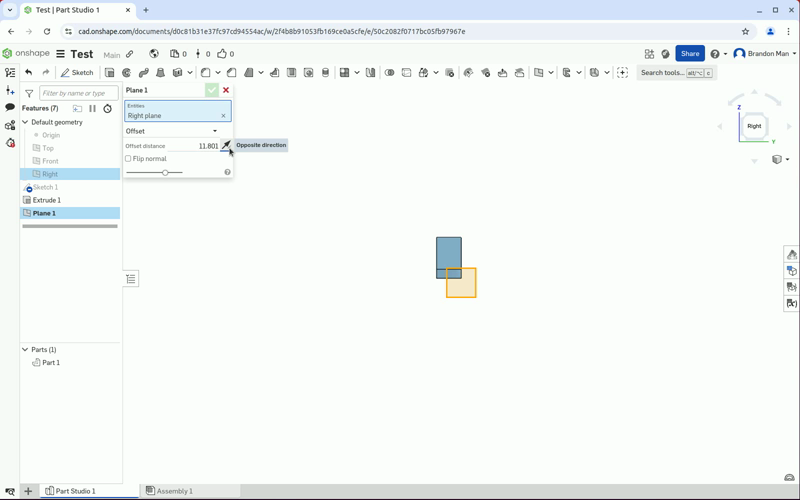
key(enter, 2)
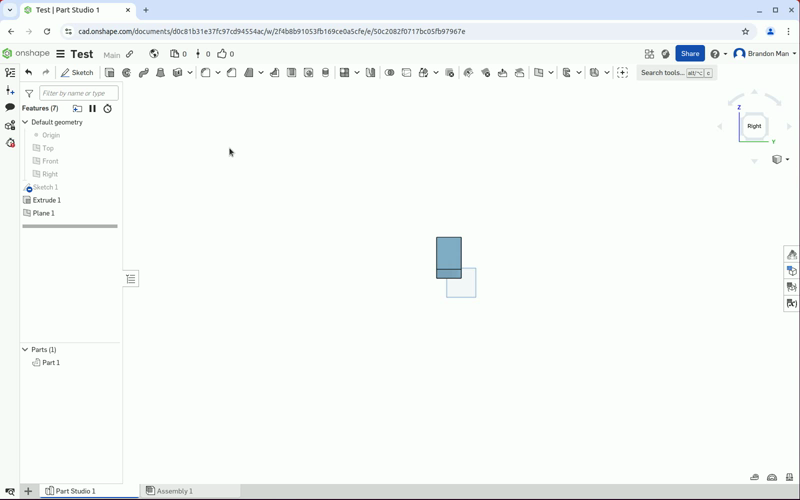
key(shift+s)
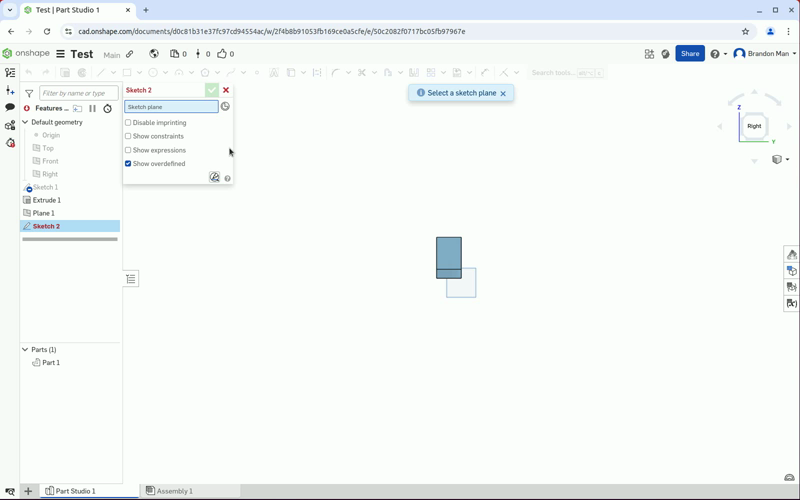
mouse_move(73, 215)
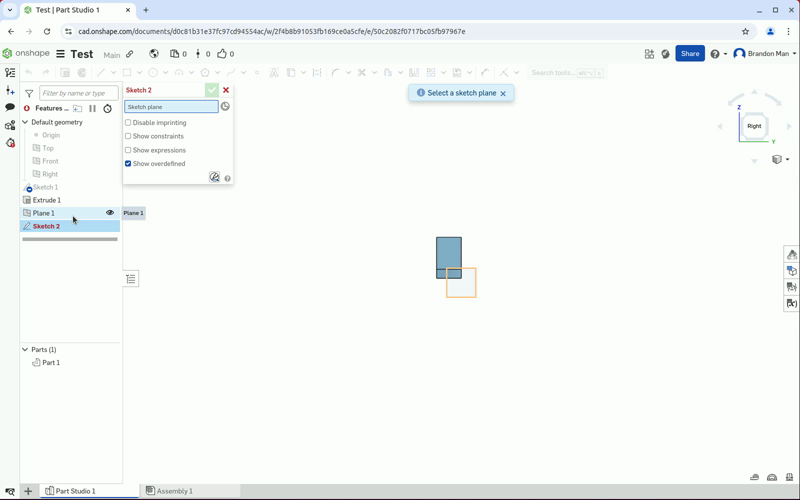
click(73, 215)
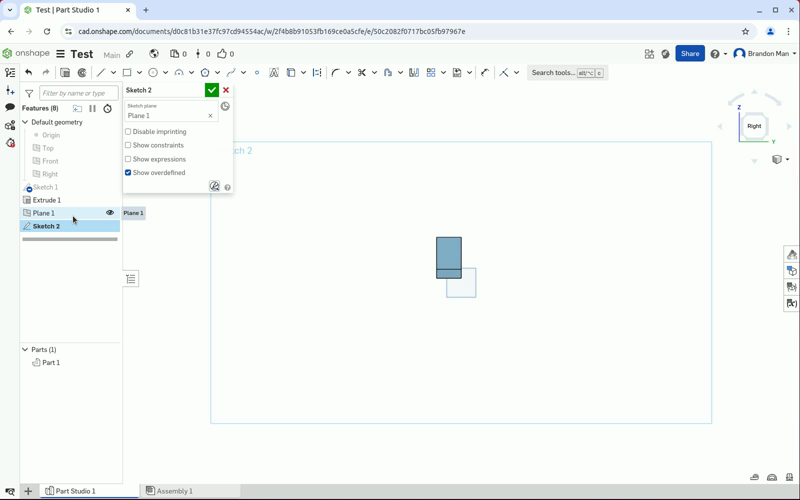
mouse_move(73, 352)
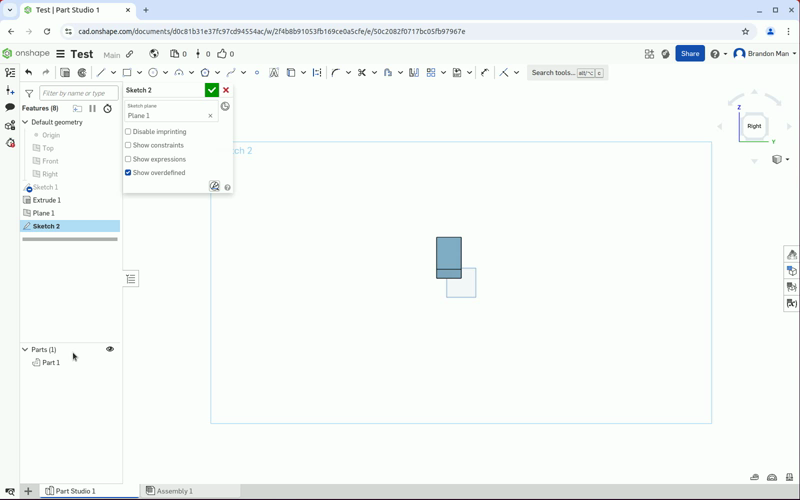
key(y)
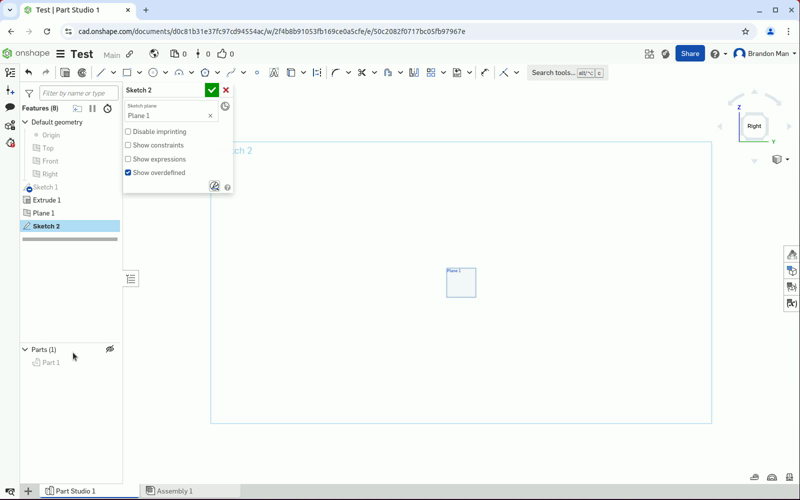
key(c)
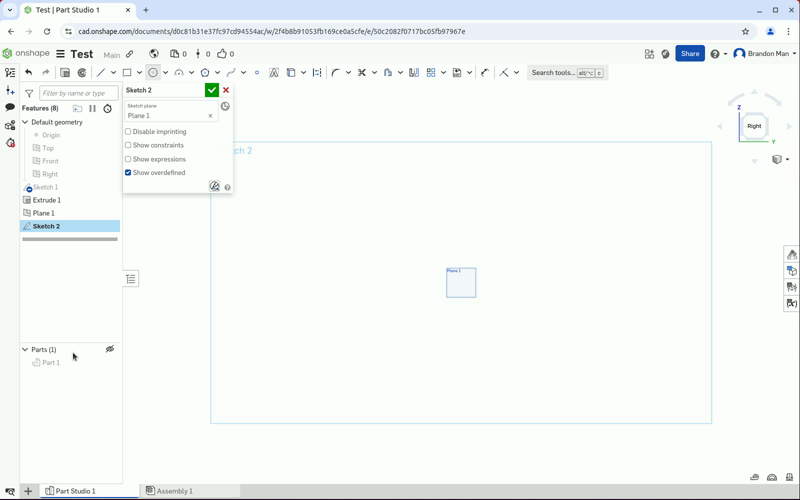
key_down(shift)
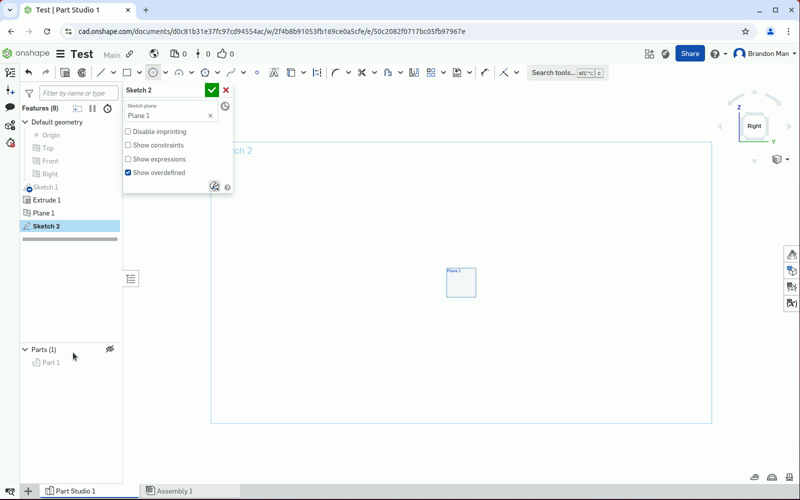
mouse_move(447, 258)
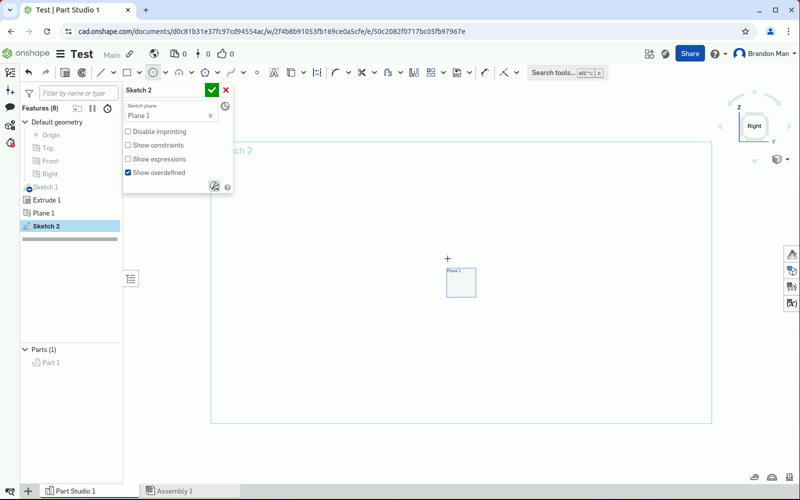
click(447, 258)
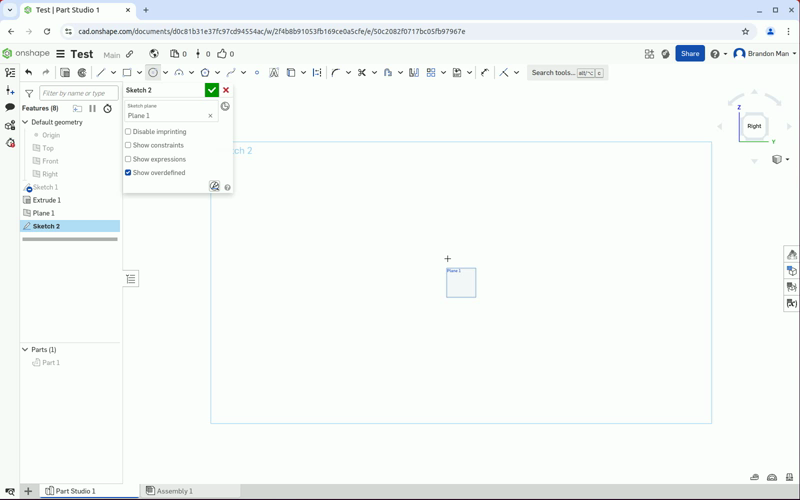
key_up(shift)
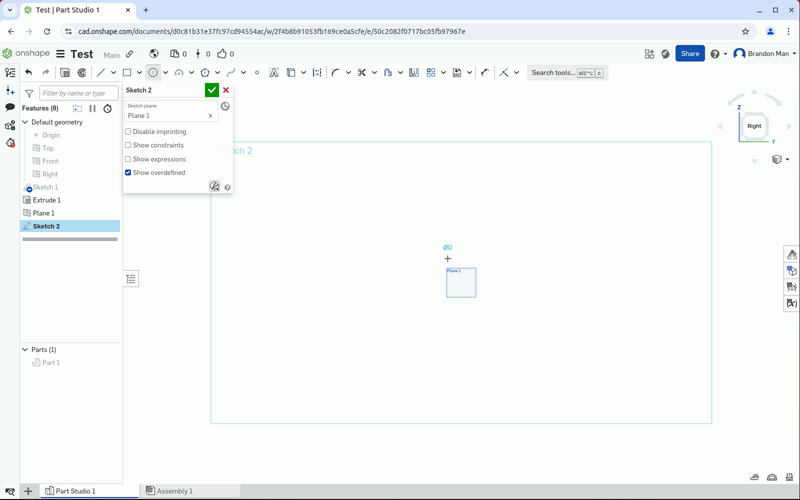
mouse_move(453, 258)
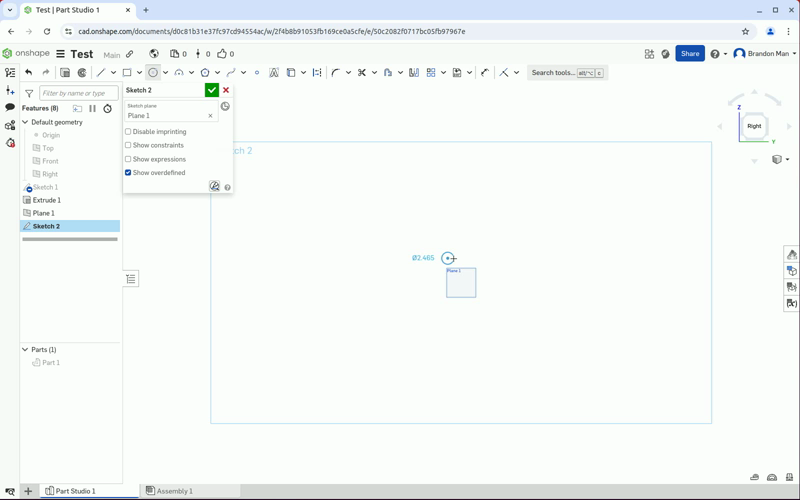
click(453, 258)
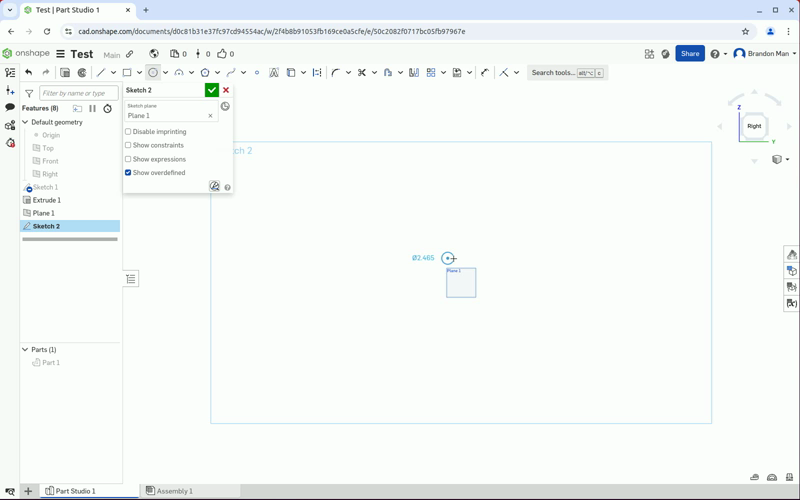
key(esc)
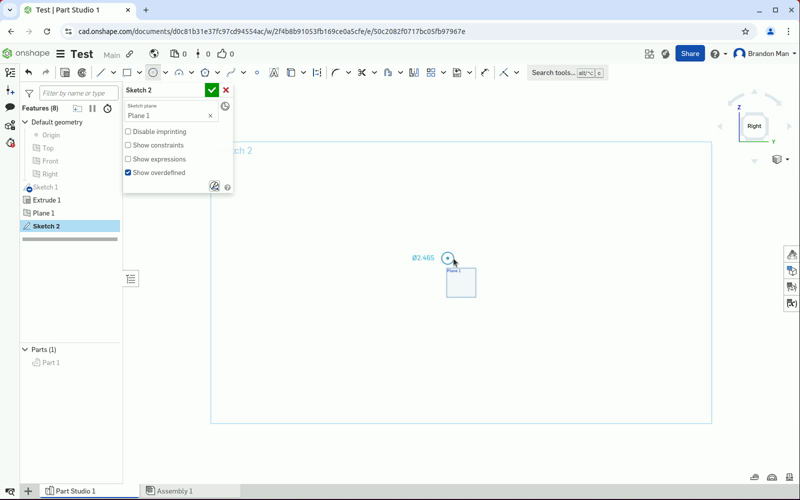
mouse_move(452, 260)
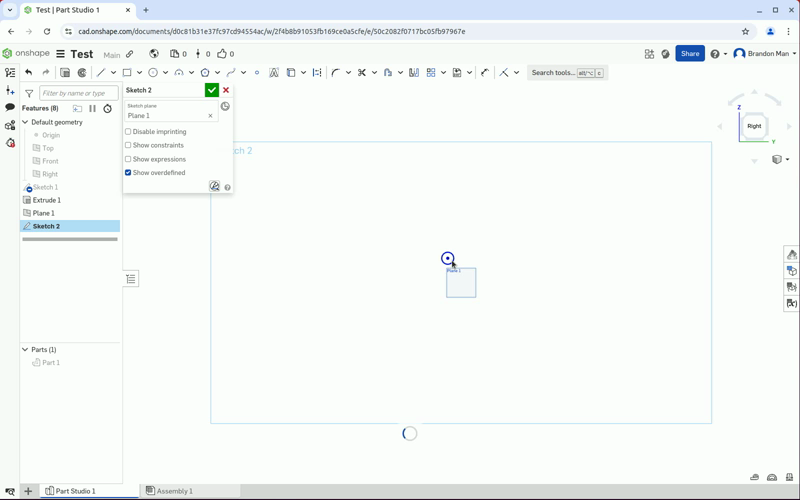
scroll(6)
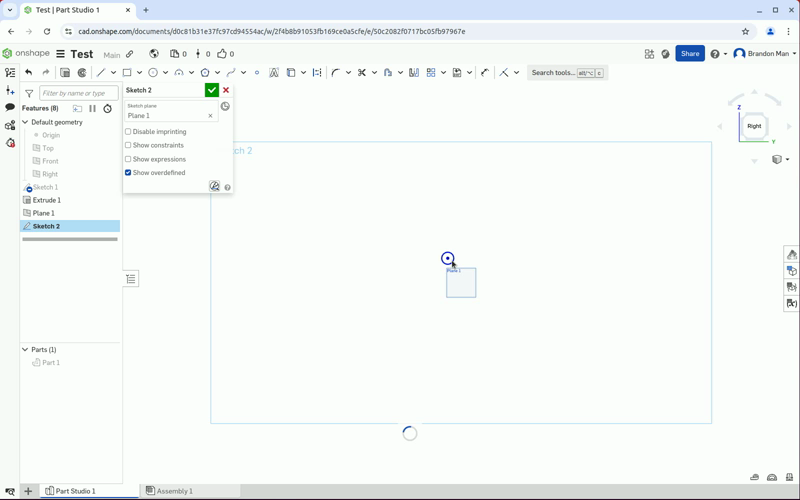
scroll(6)
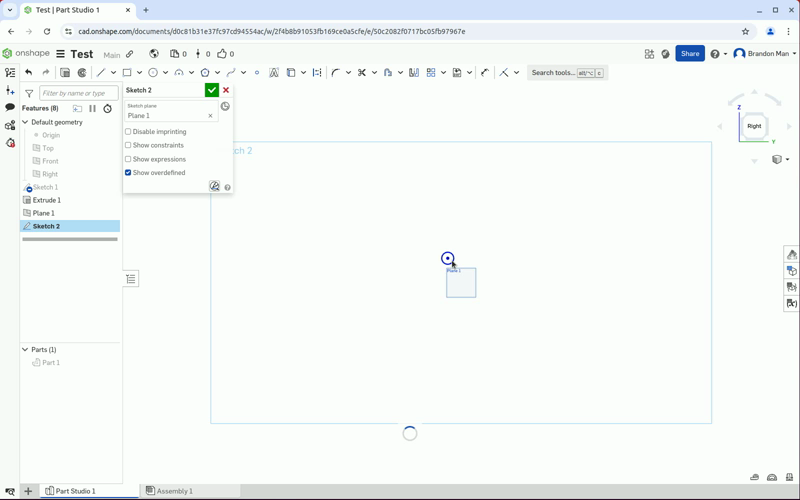
scroll(6)
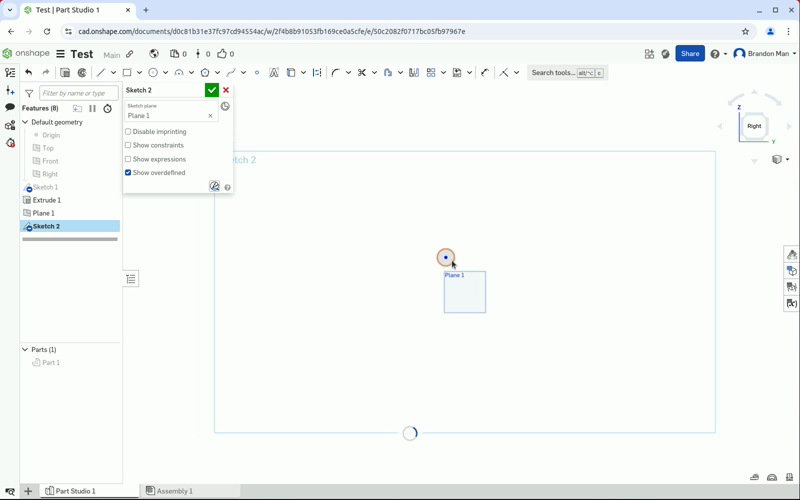
scroll(6)
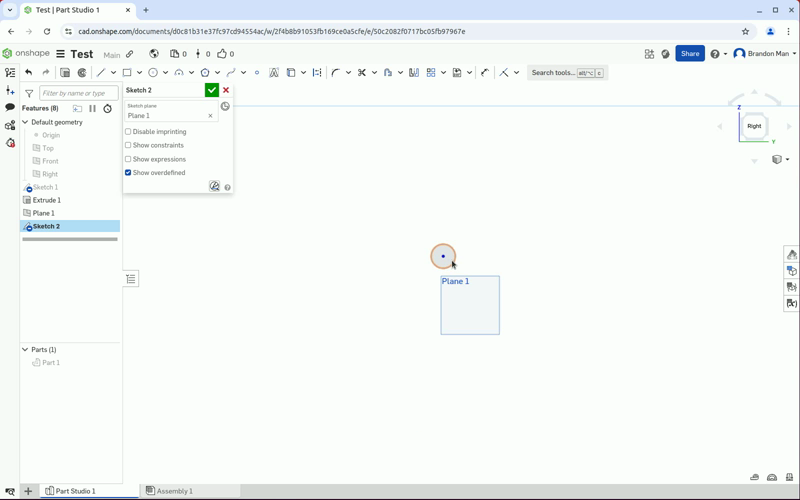
scroll(6)
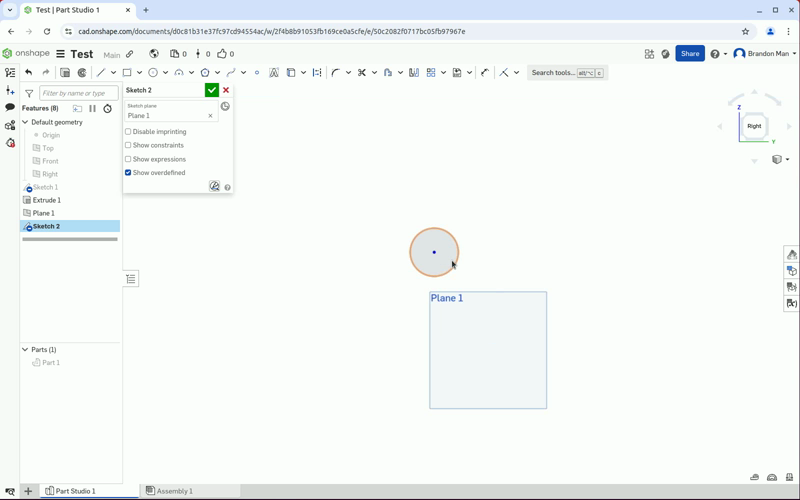
scroll(6)
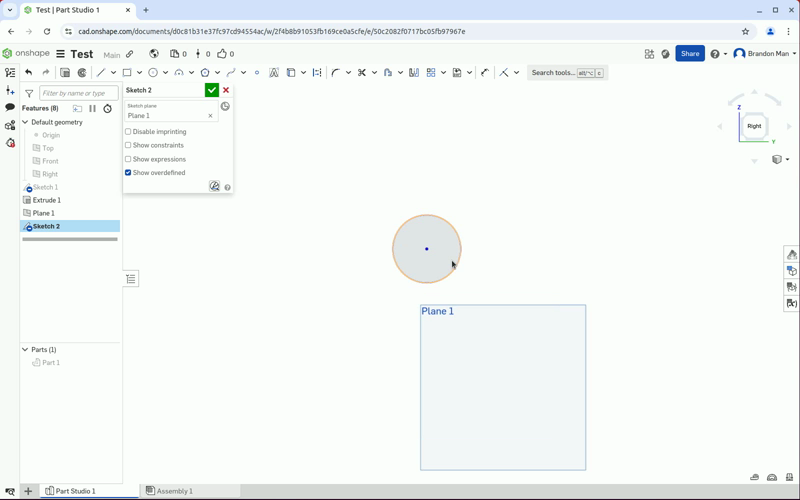
scroll(6)
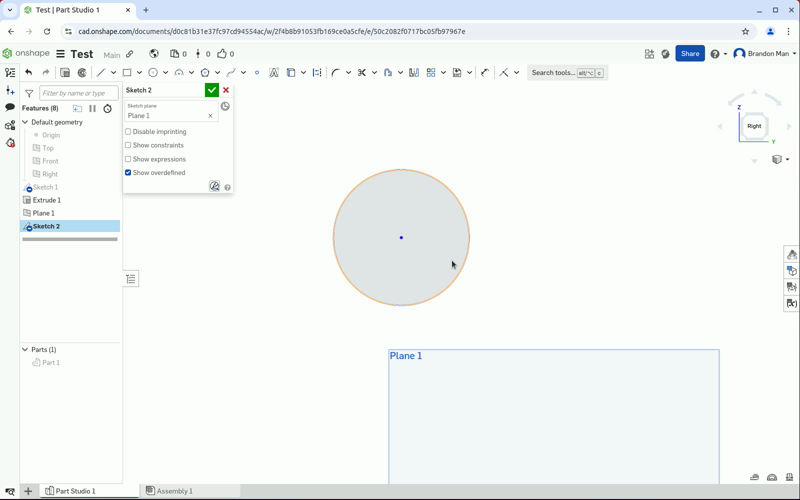
click(452, 260)
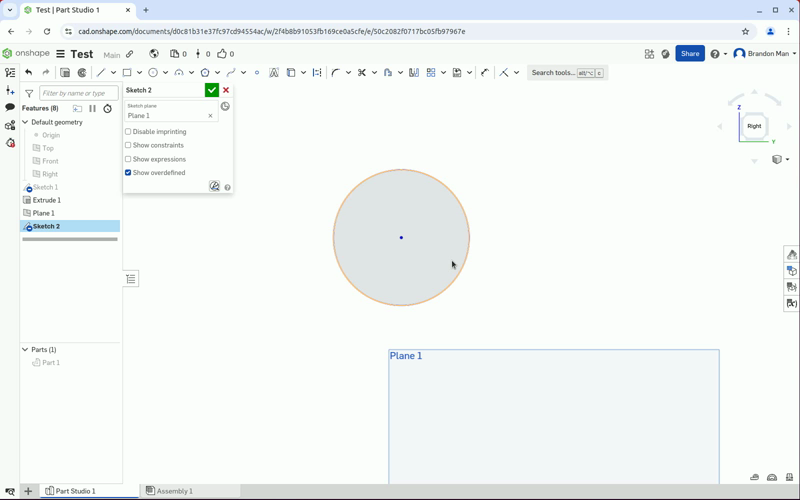
scroll(-6)
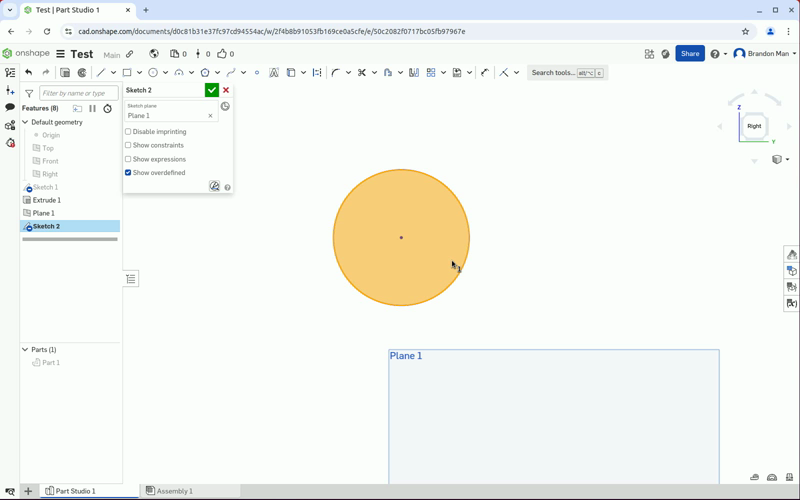
scroll(-6)
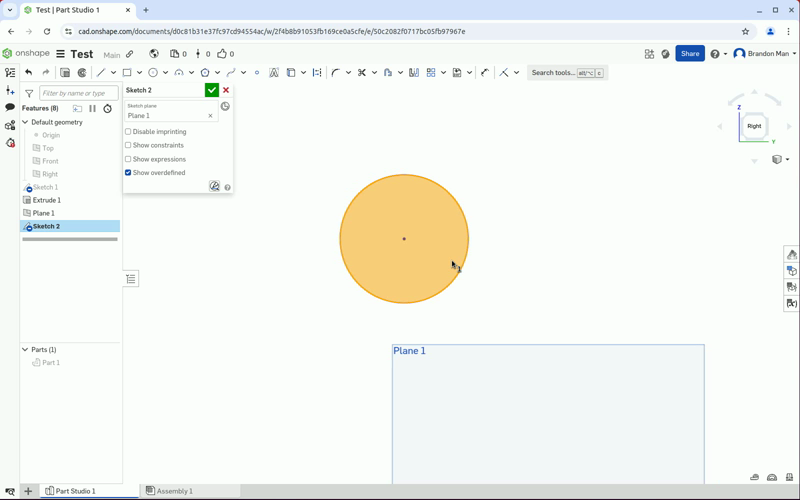
scroll(-6)
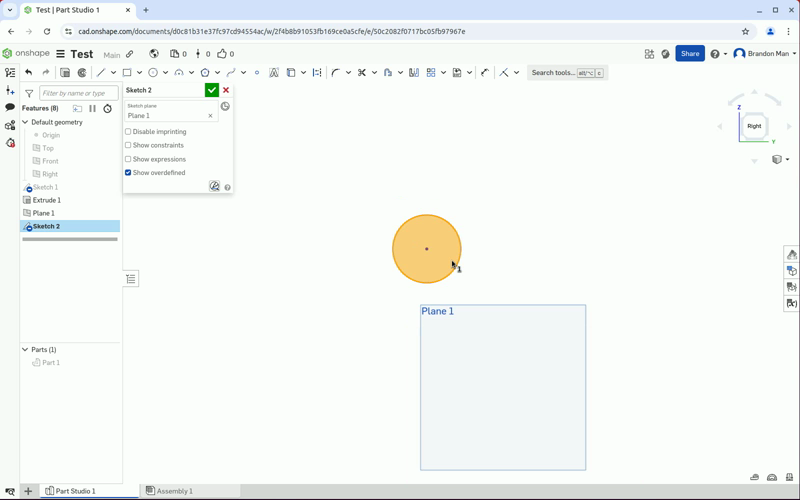
scroll(-6)
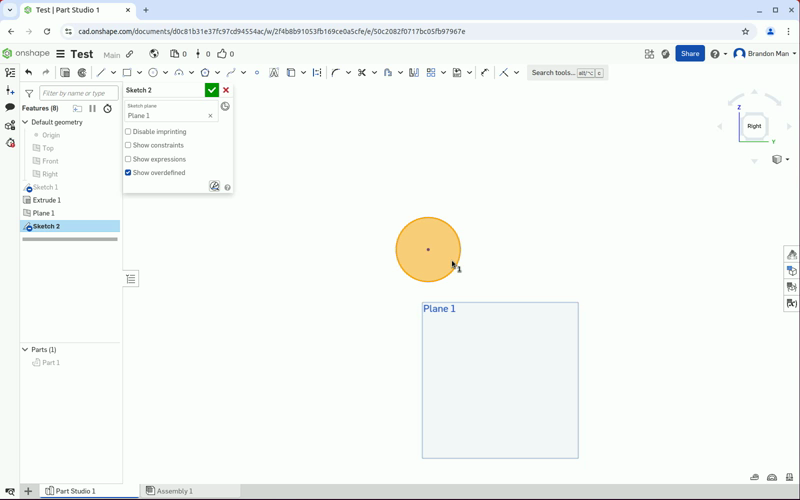
scroll(-6)
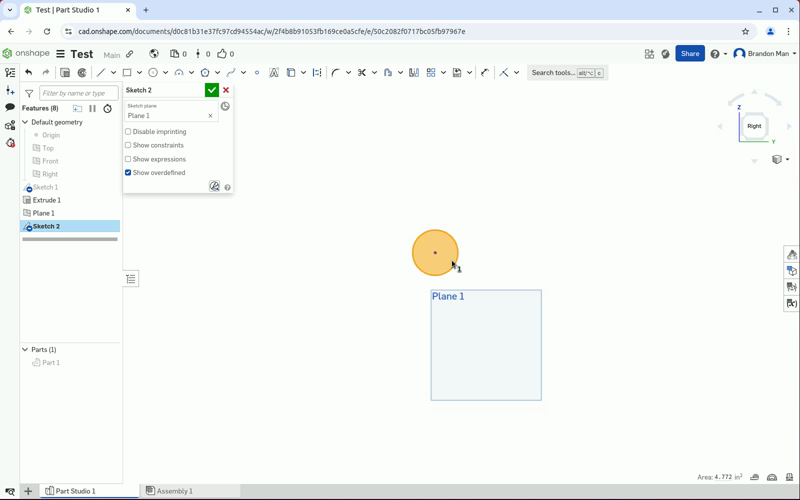
scroll(-6)
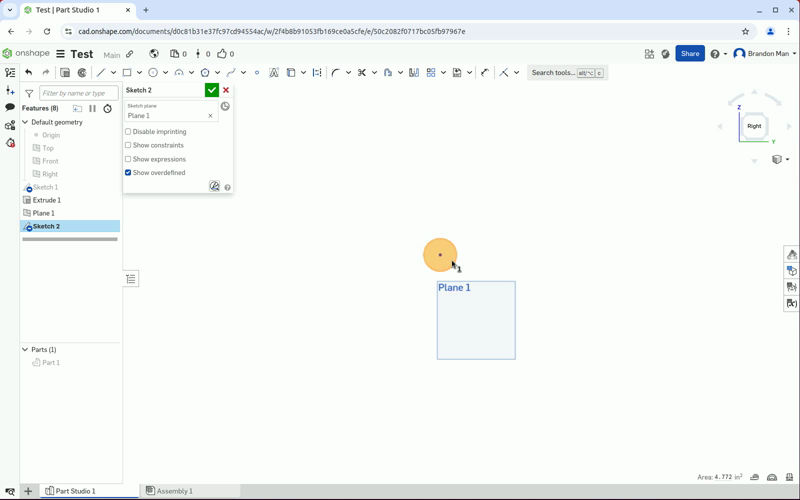
scroll(-6)
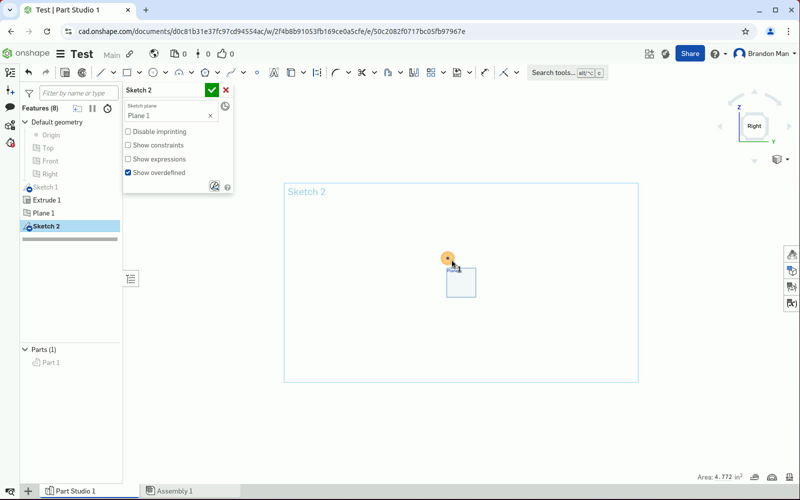
mouse_move(73, 352)
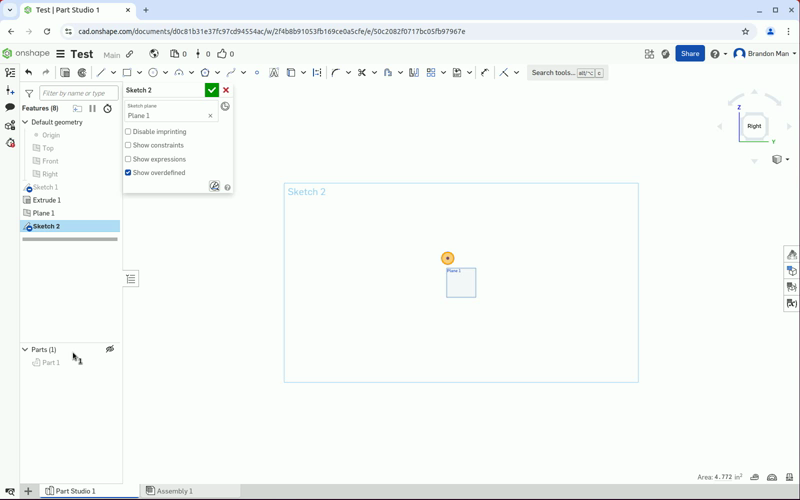
key(shift+y)
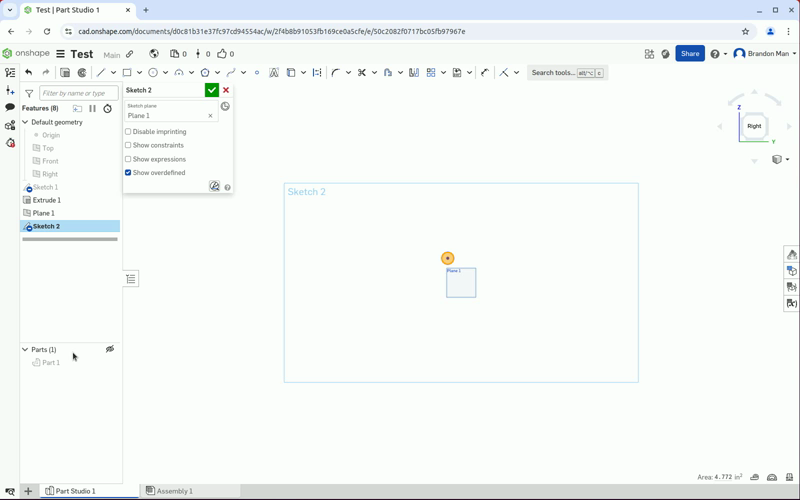
key(shift+e)
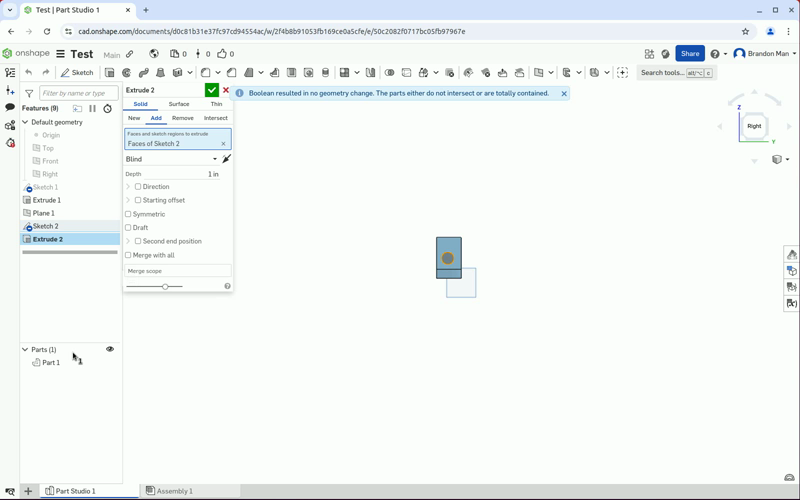
mouse_move(143, 106)
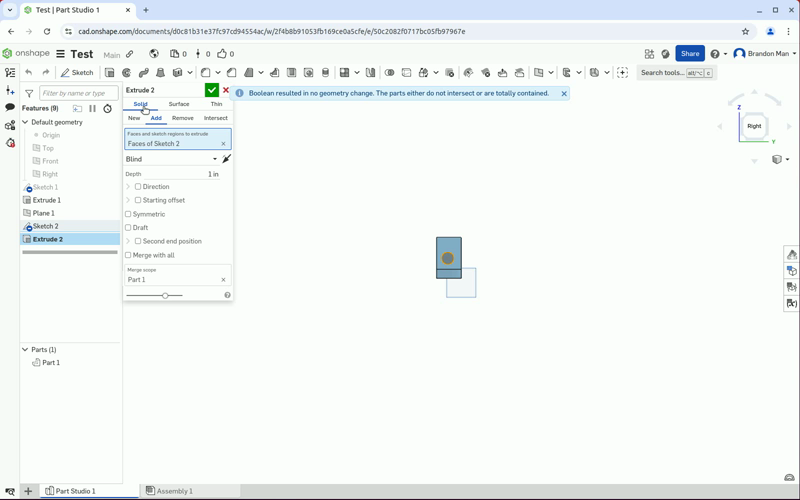
click(143, 106)
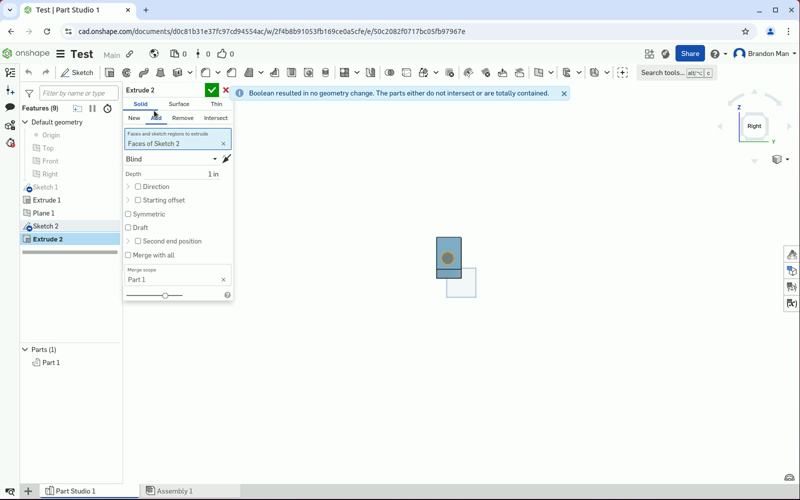
mouse_move(186, 120)
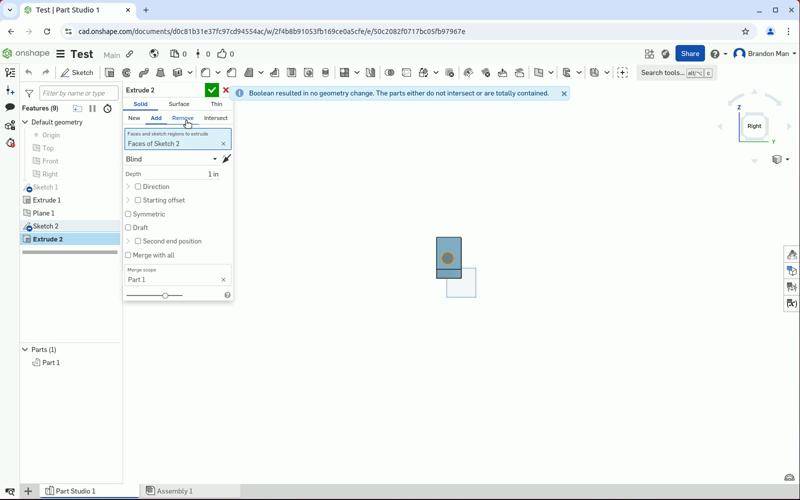
click(186, 120)
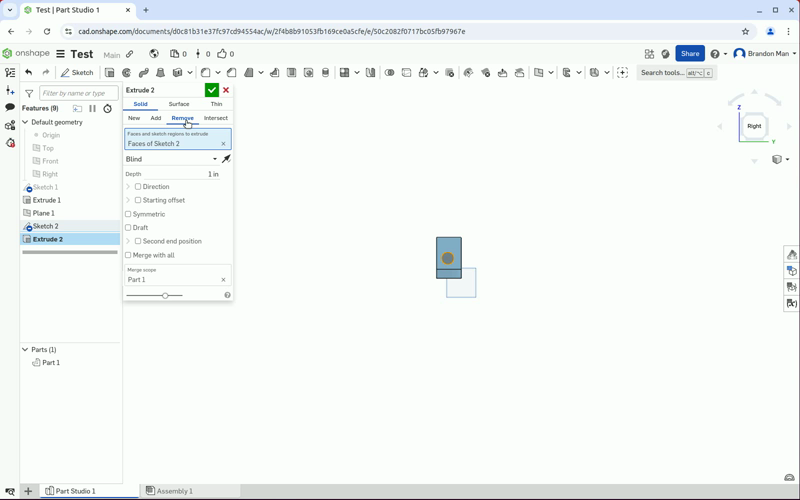
key(tab, 4)
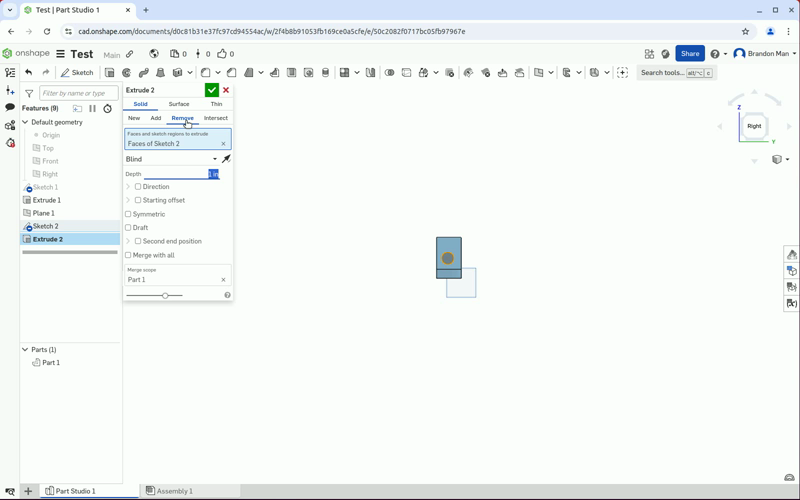
text(6.018)
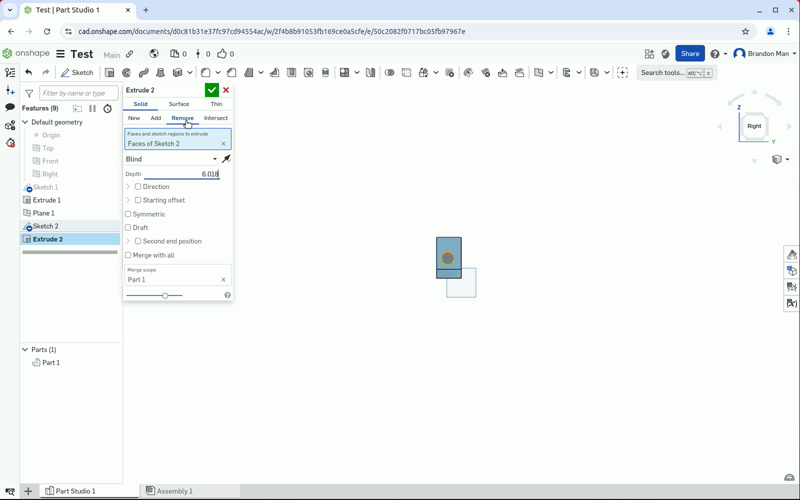
key(tab, 6)
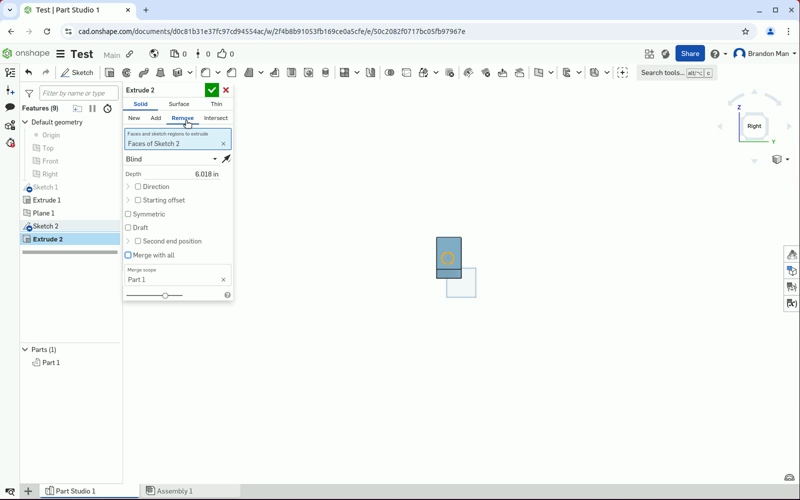
key(space)
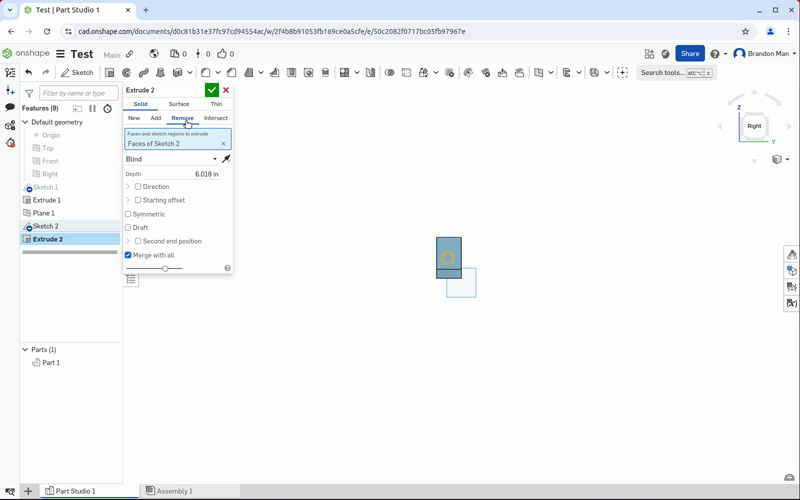
key(enter)
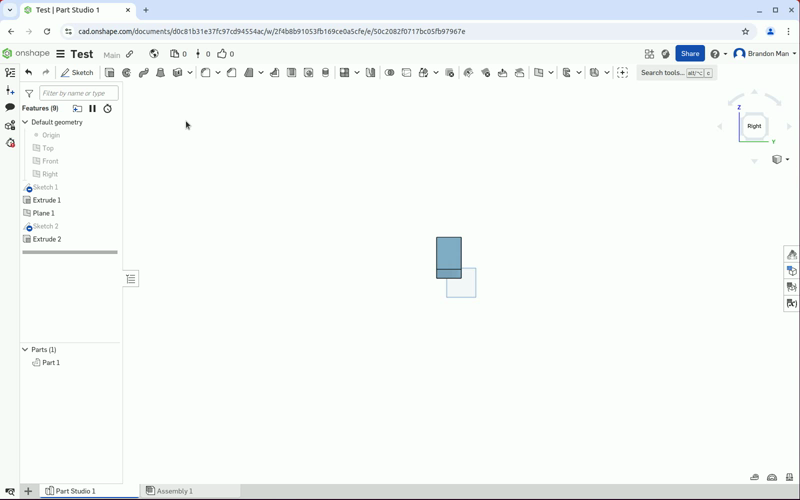
key(shift+h)
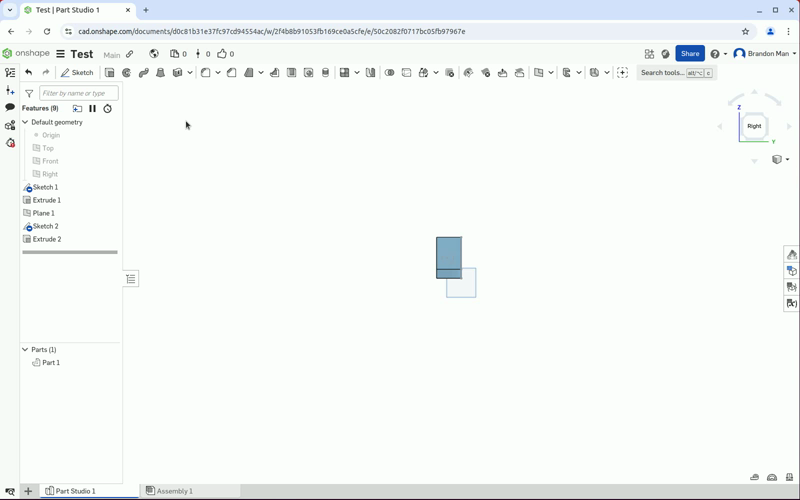
key(shift+h)
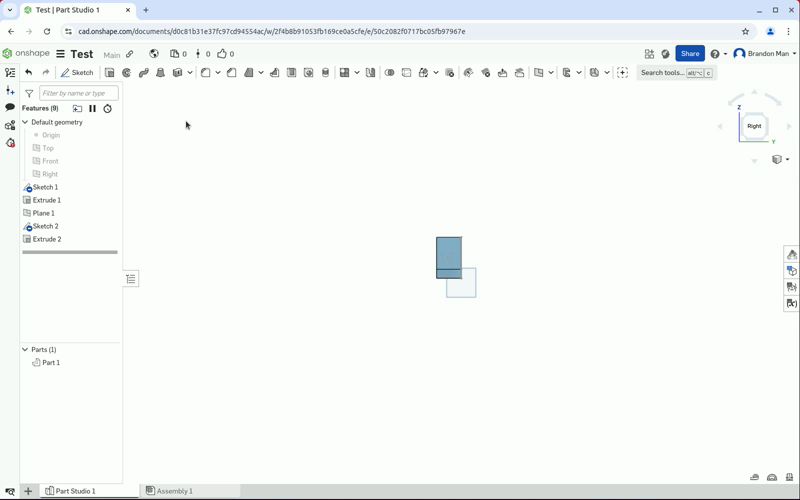
key(shift+7)
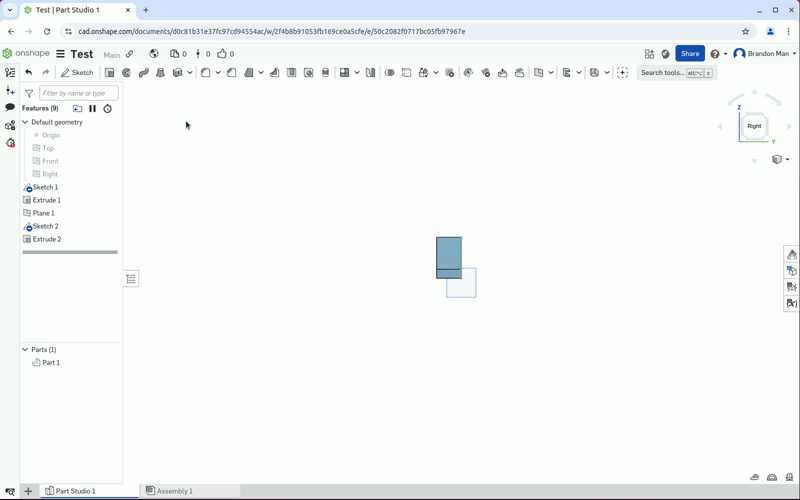
key(right, 2)
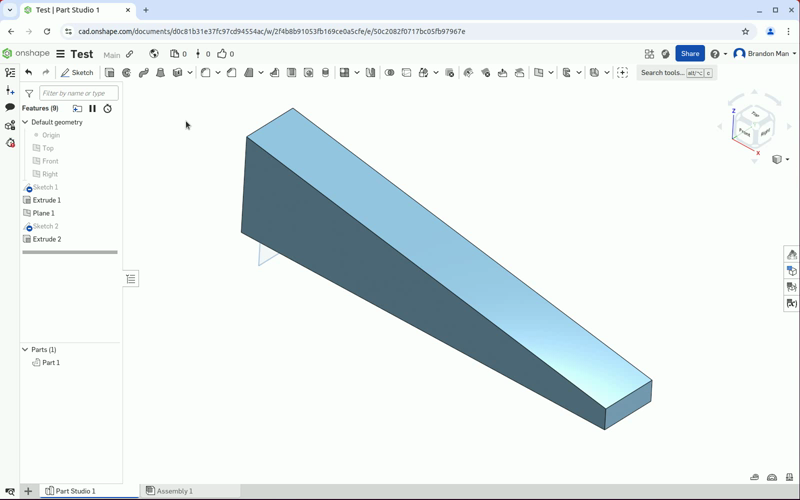
key(down, 2)
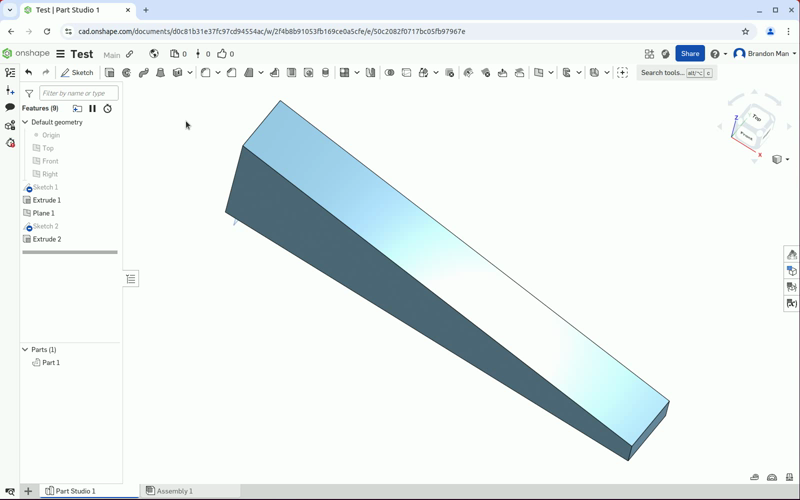
key(up, 2)
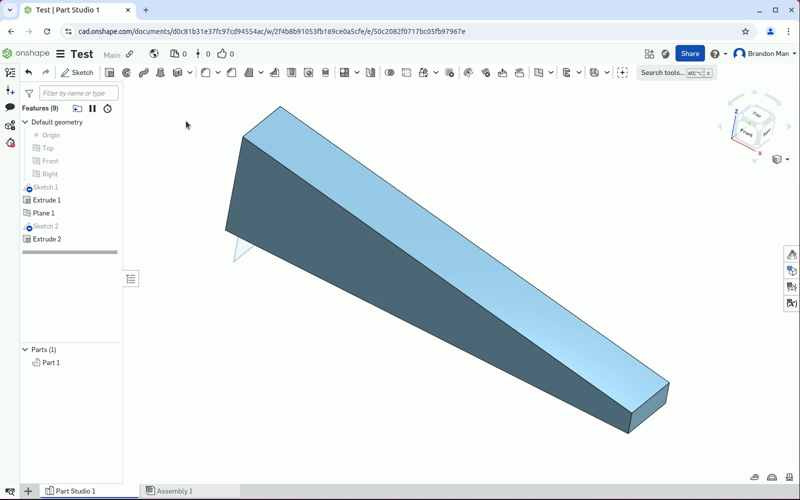
key(left, 2)
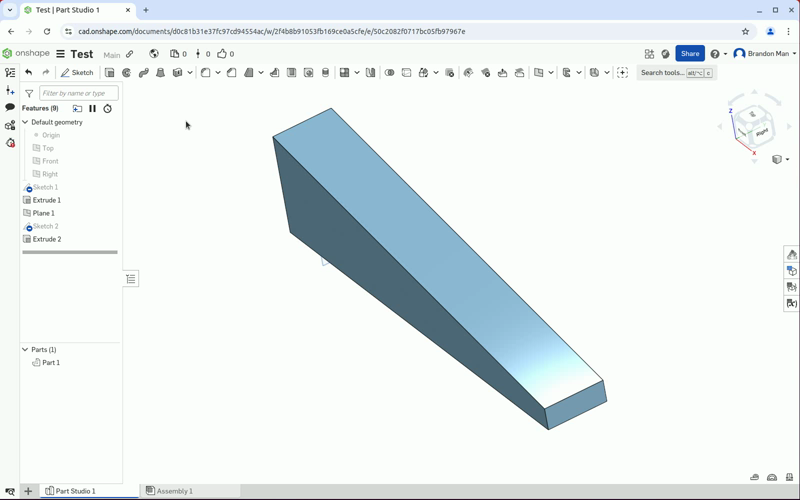
mouse_move(73, 189)
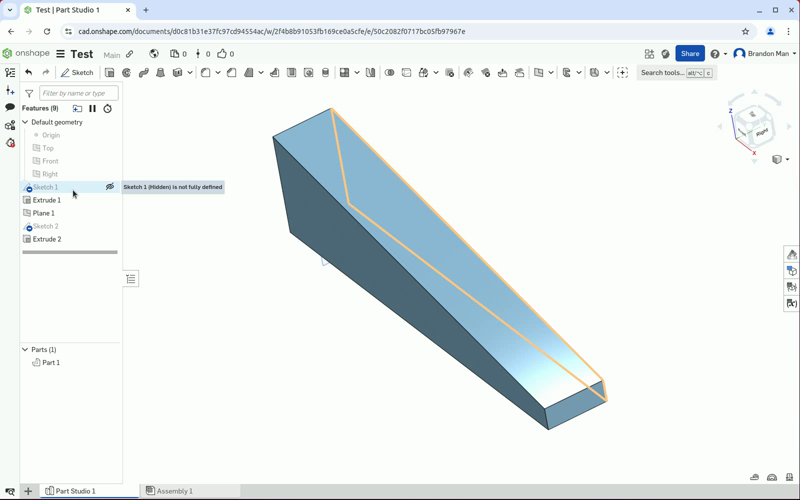
click(73, 189)